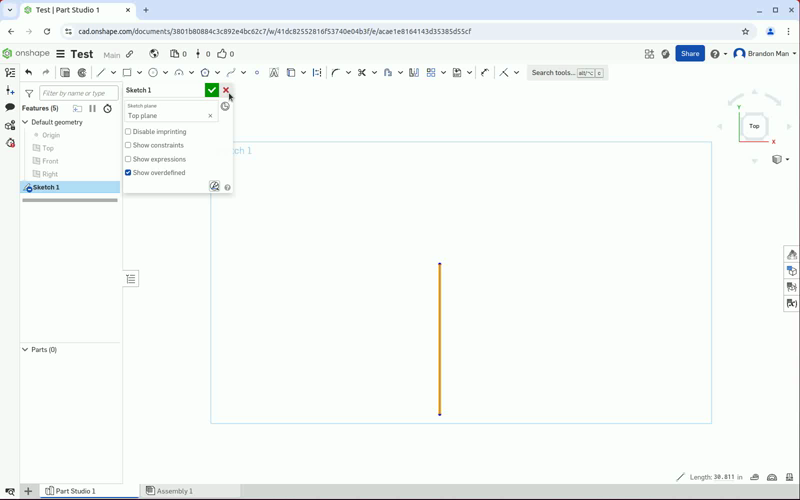
key(shift+h)
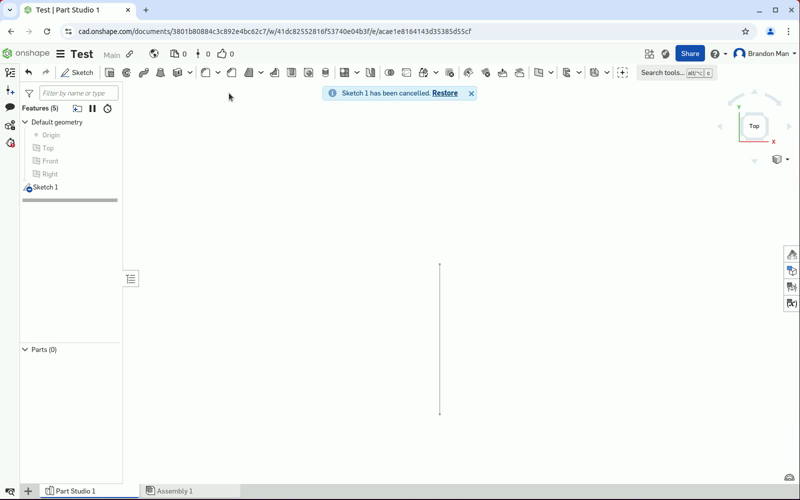
mouse_move(73, 352)
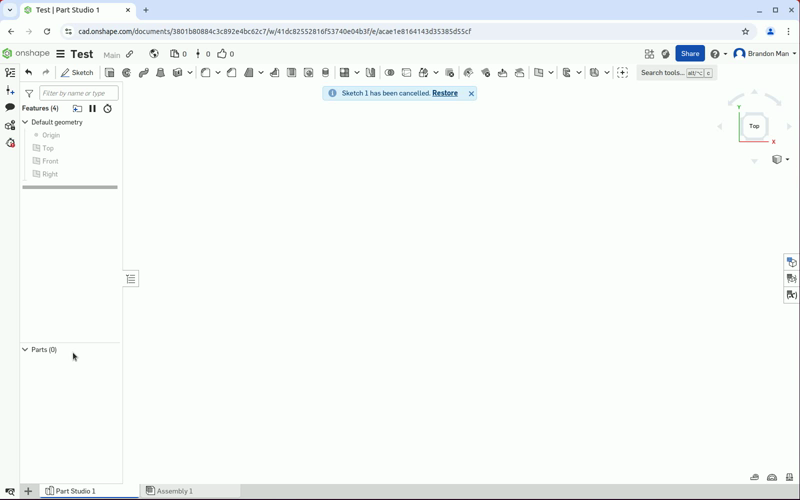
key(y)
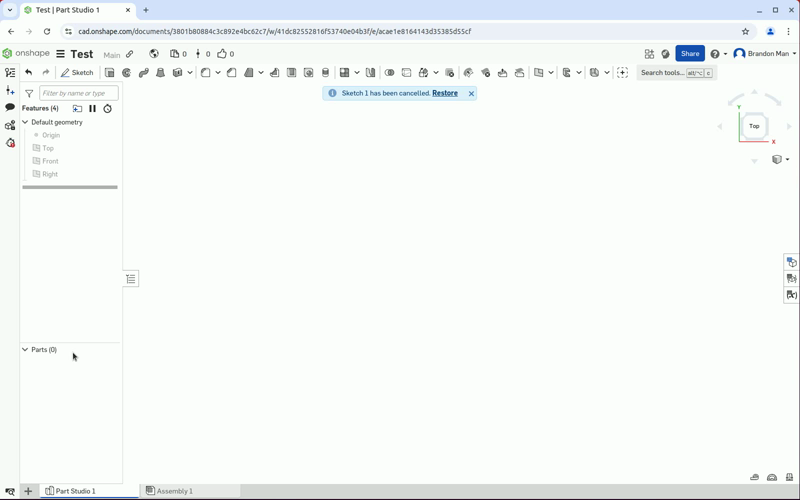
key(shift+p)
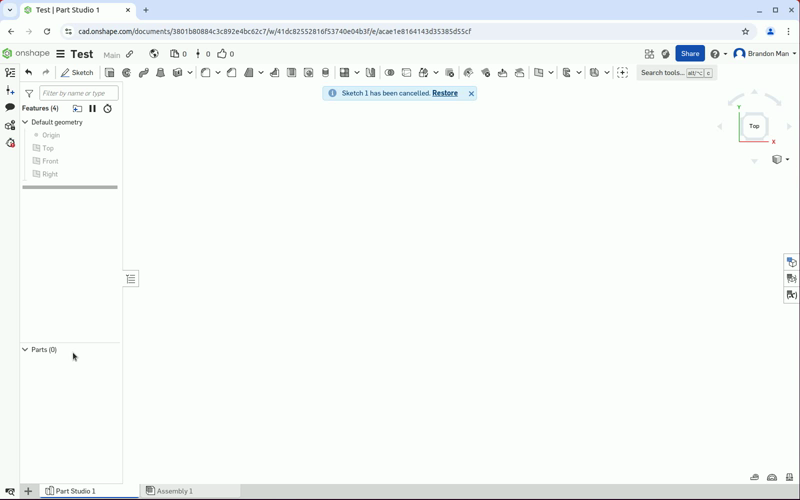
key(space)
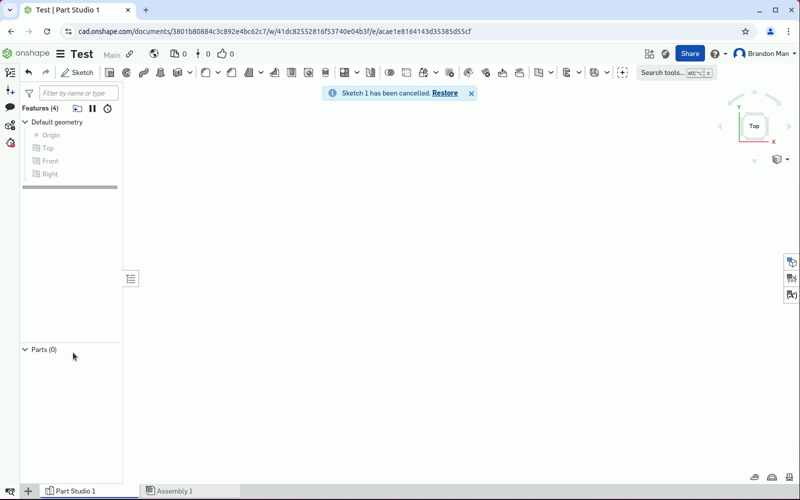
key_down(shift)
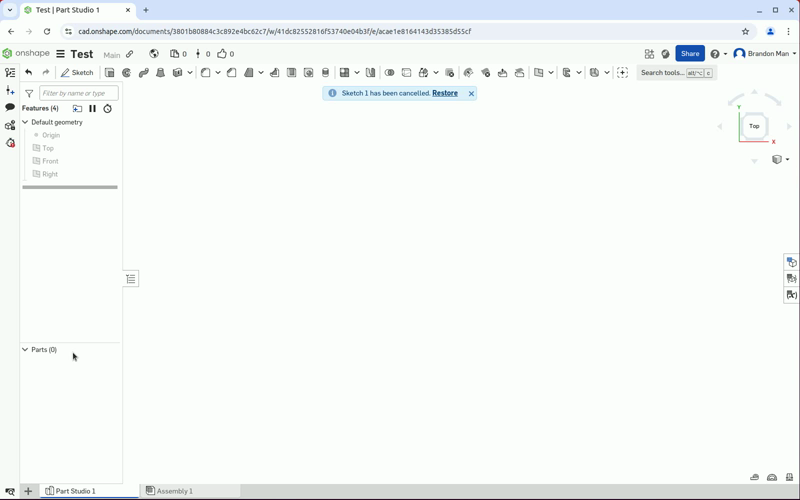
key(up)
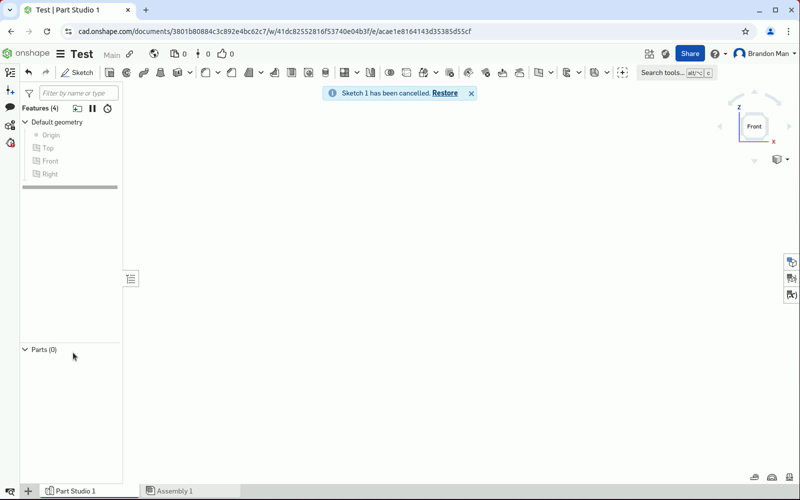
key_up(shift)
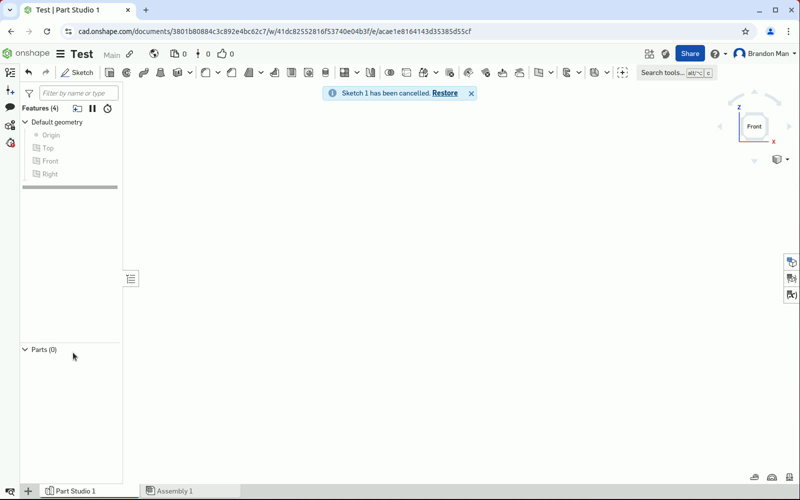
mouse_move(73, 352)
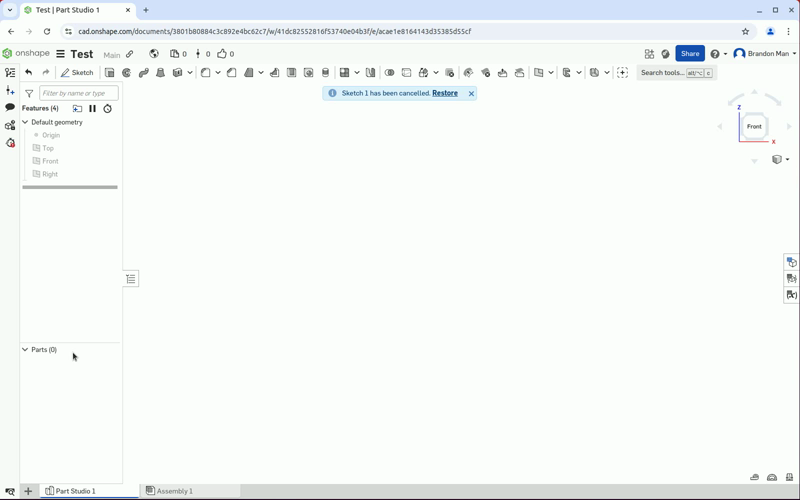
key(shift+y)
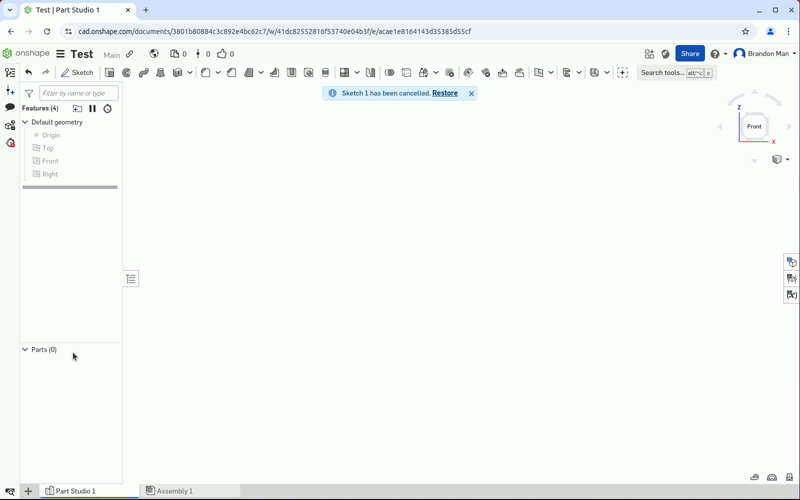
key(shift+s)
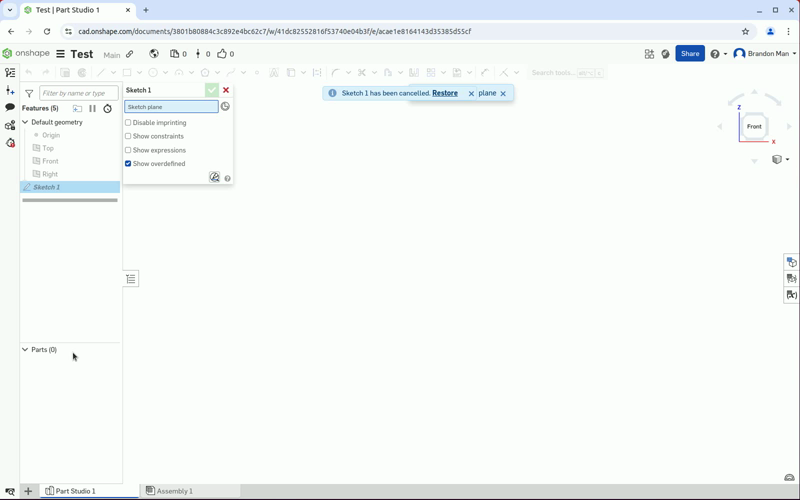
mouse_move(73, 163)
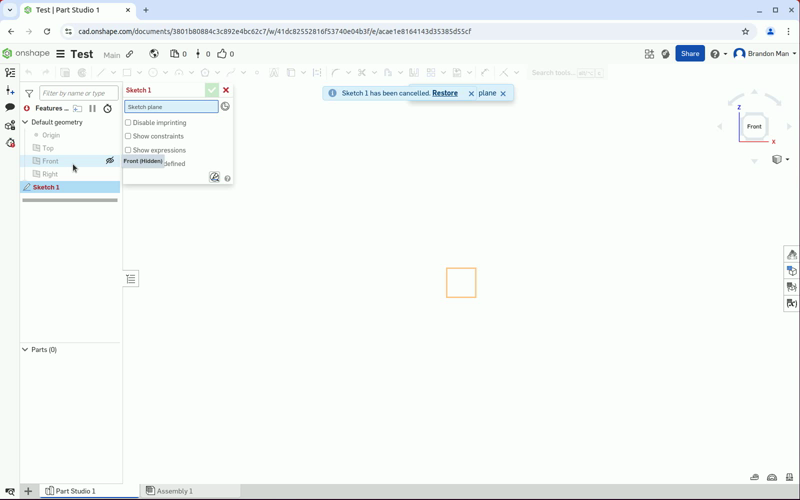
click(73, 163)
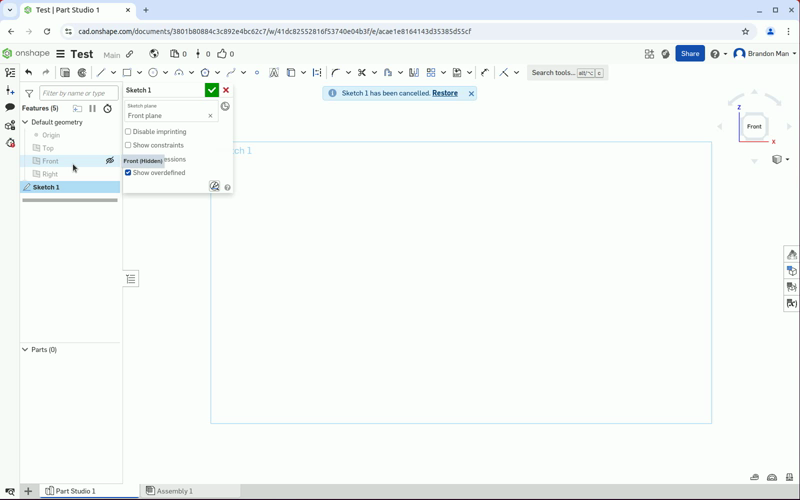
mouse_move(73, 352)
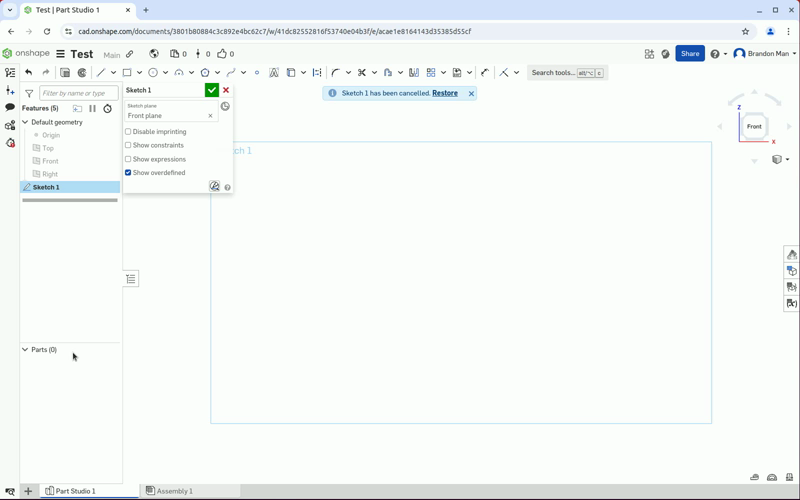
key(y)
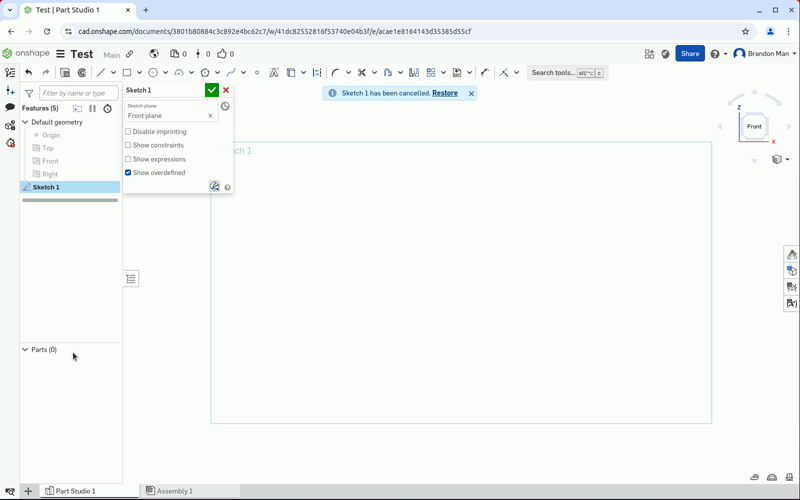
key(l)
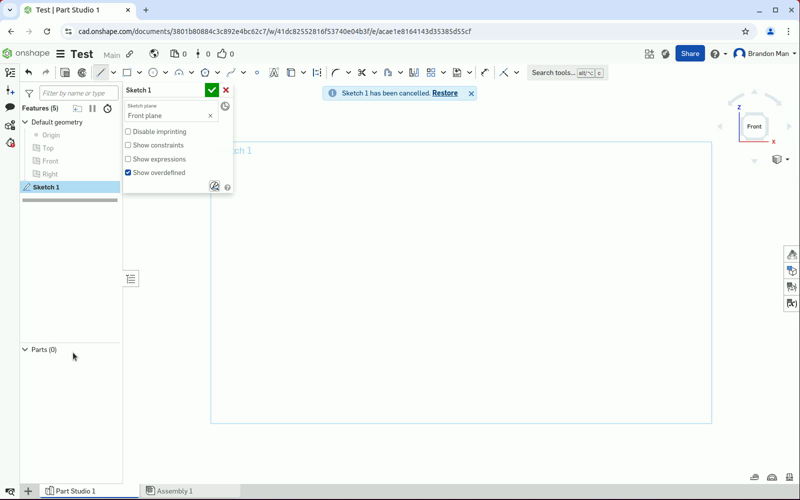
key_down(shift)
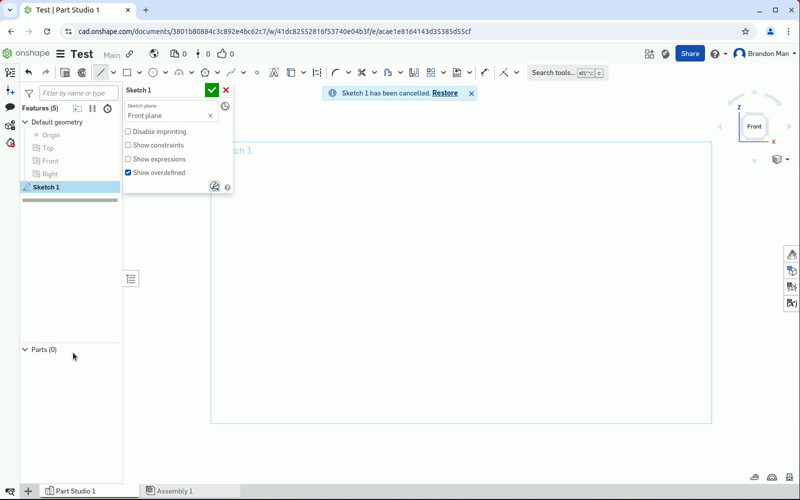
mouse_move(431, 330)
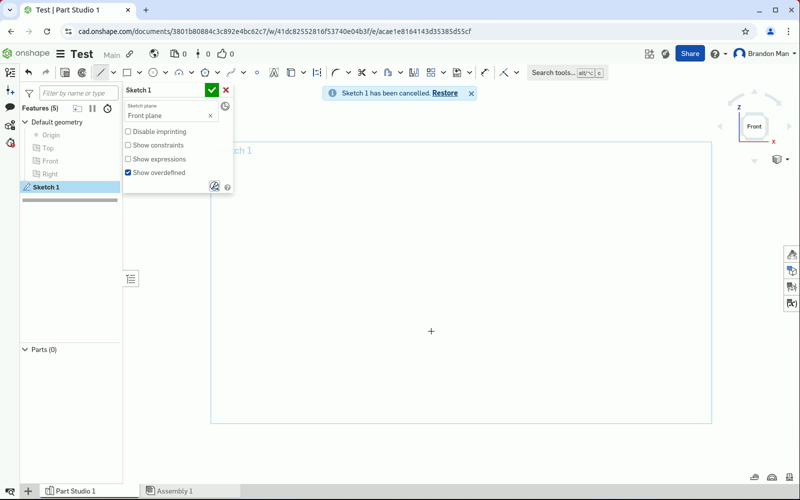
click(431, 330)
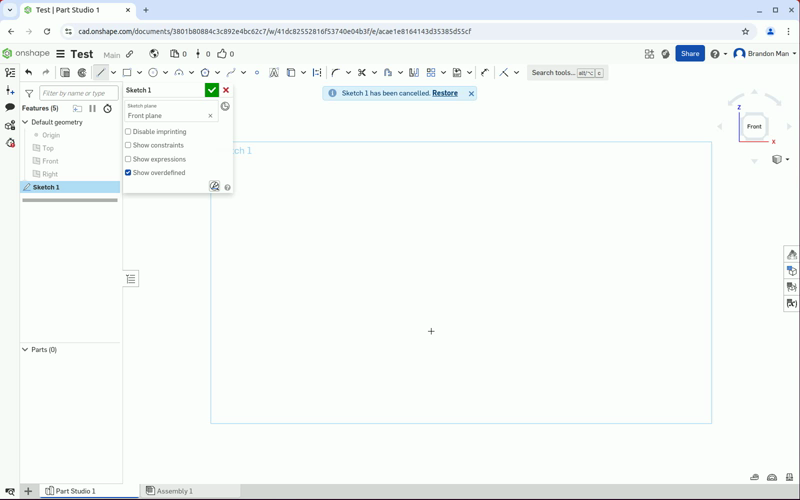
key_up(shift)
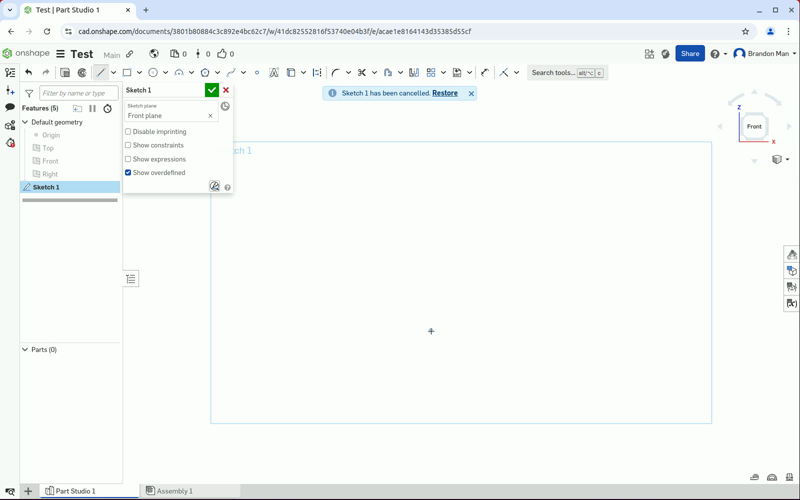
key_down(shift)
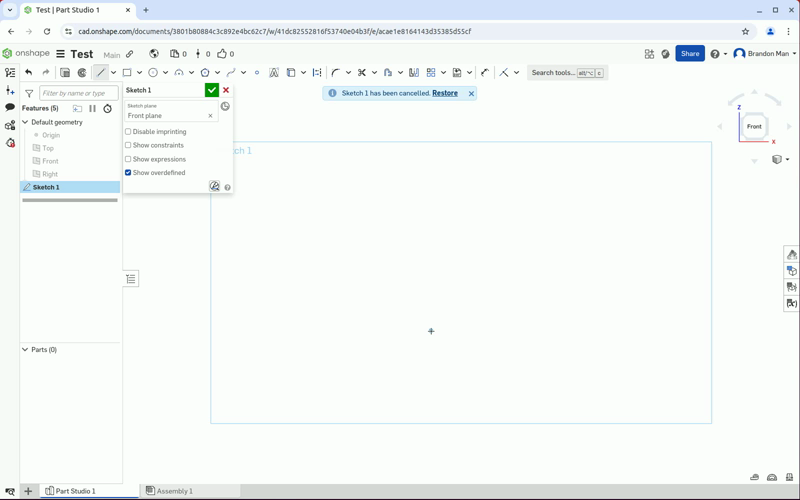
mouse_move(512, 330)
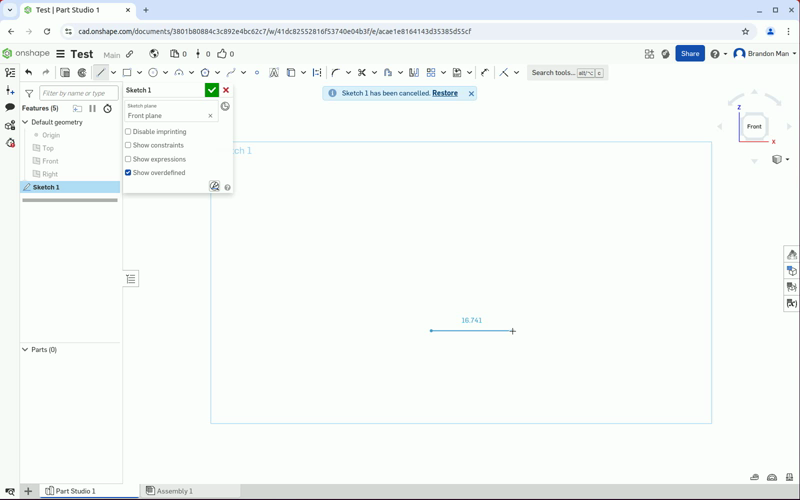
click(512, 330)
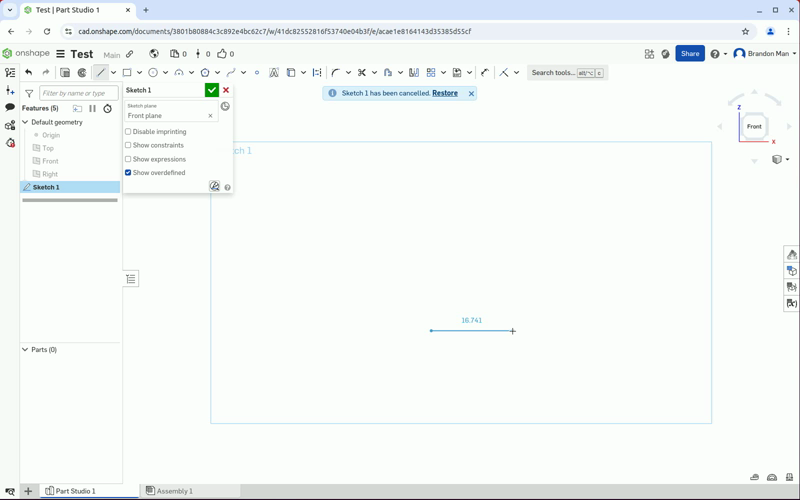
key_up(shift)
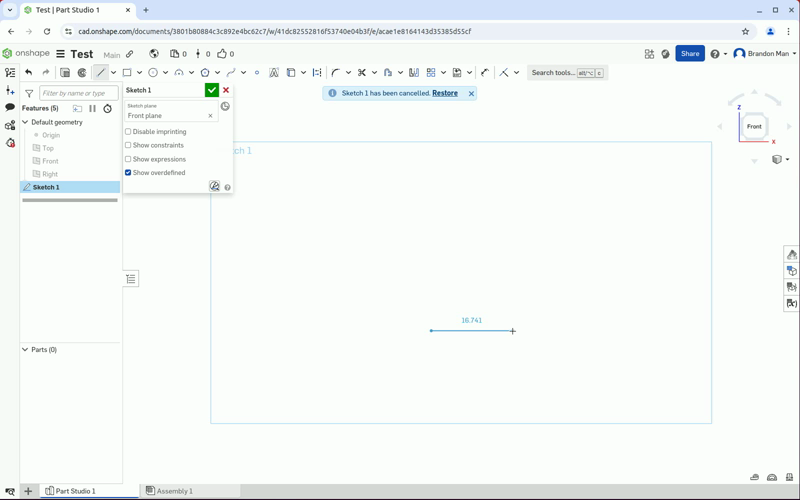
key_down(shift)
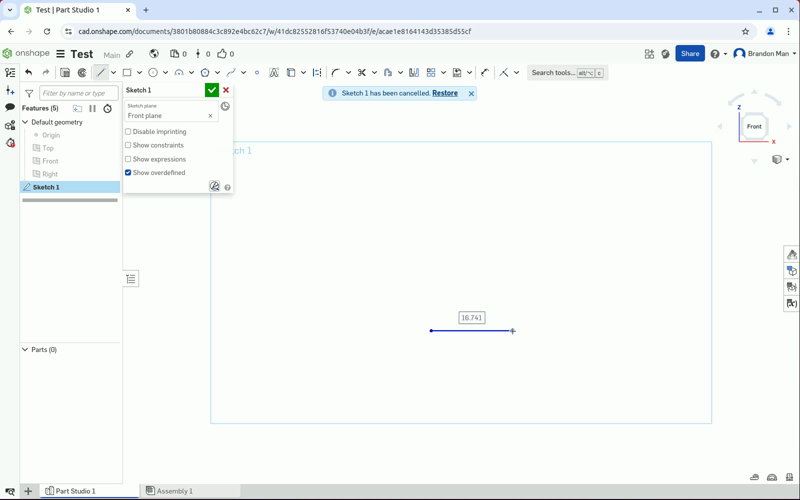
mouse_move(512, 249)
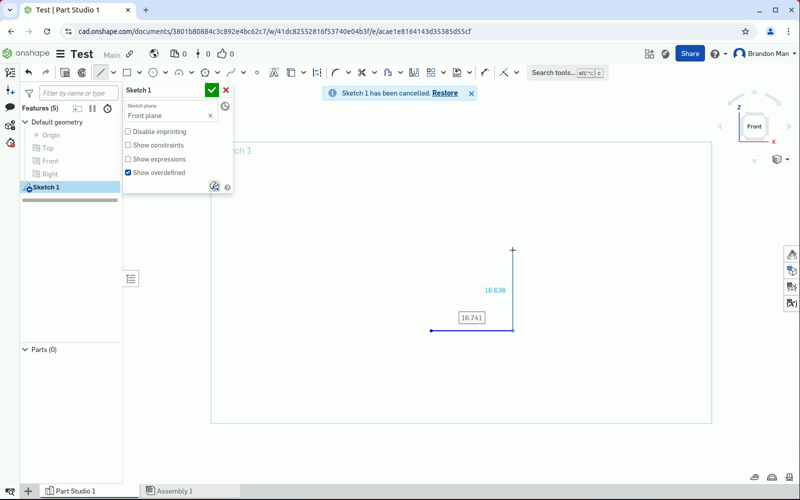
click(512, 249)
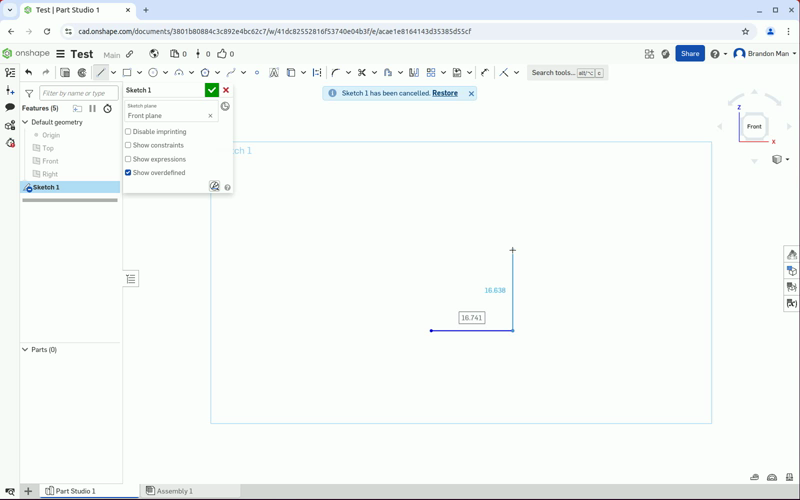
key_up(shift)
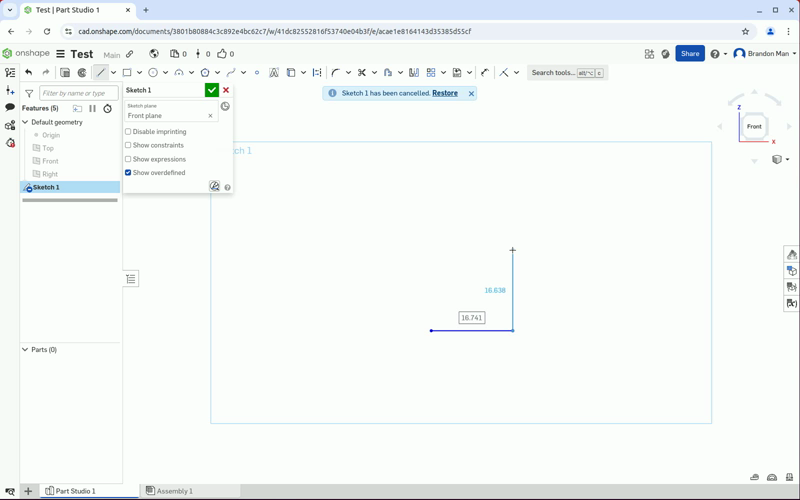
key_down(shift)
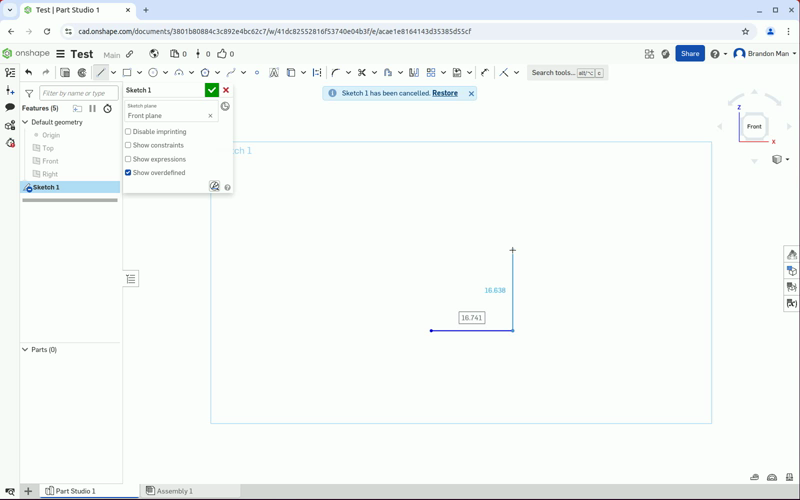
mouse_move(431, 249)
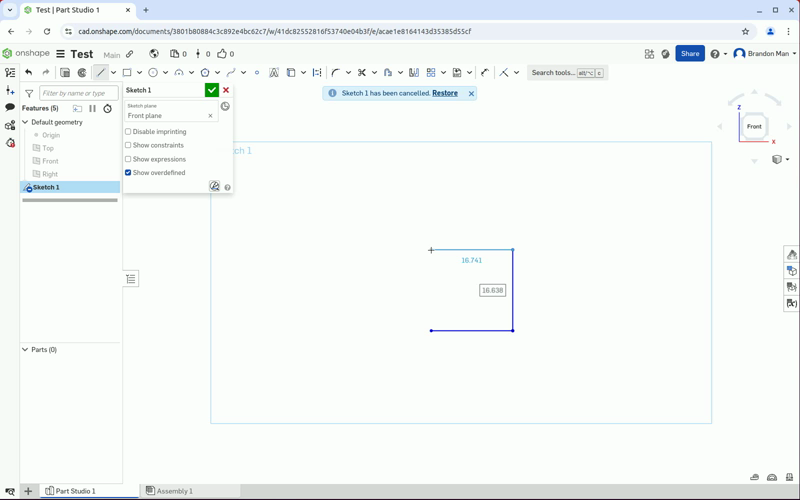
click(431, 249)
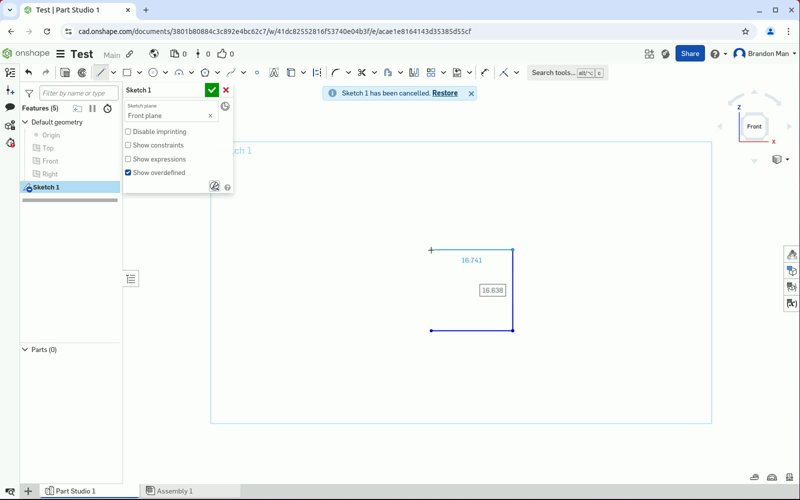
key_up(shift)
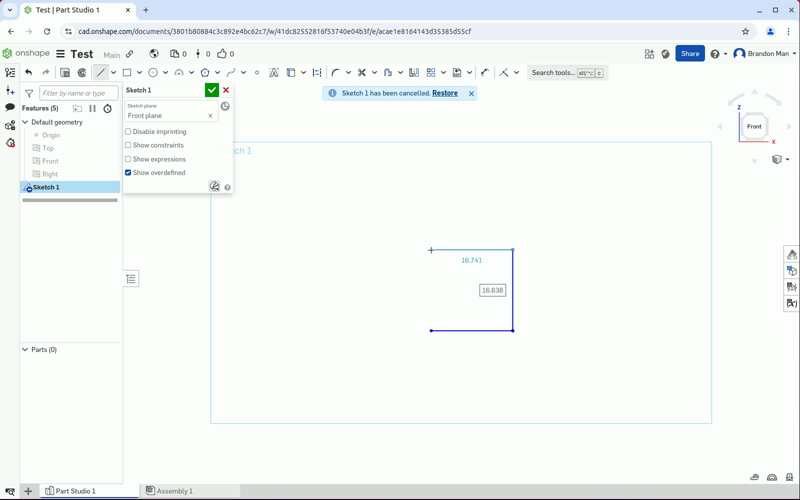
key_down(shift)
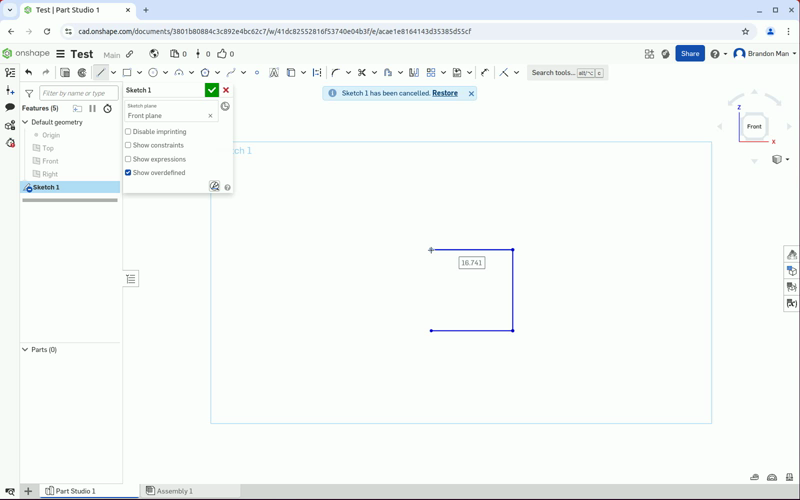
mouse_move(431, 330)
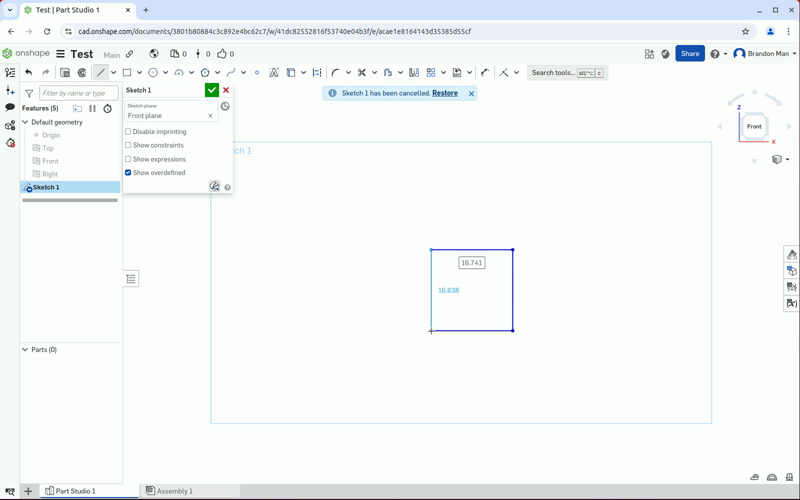
key_up(shift)
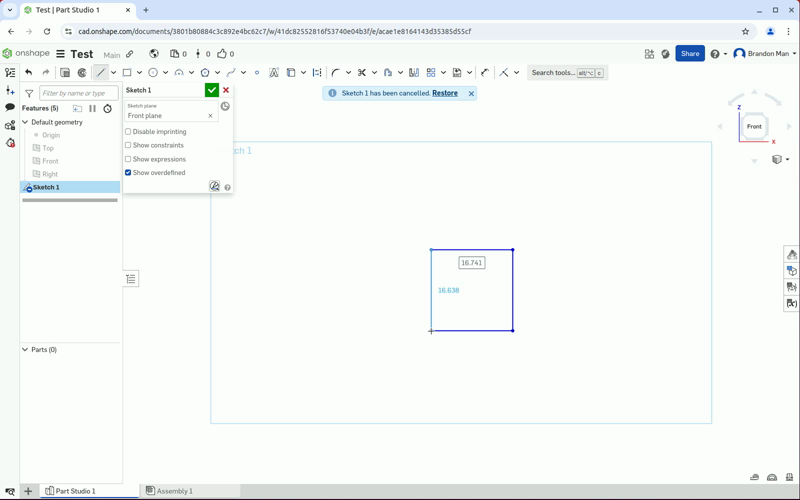
click(431, 330)
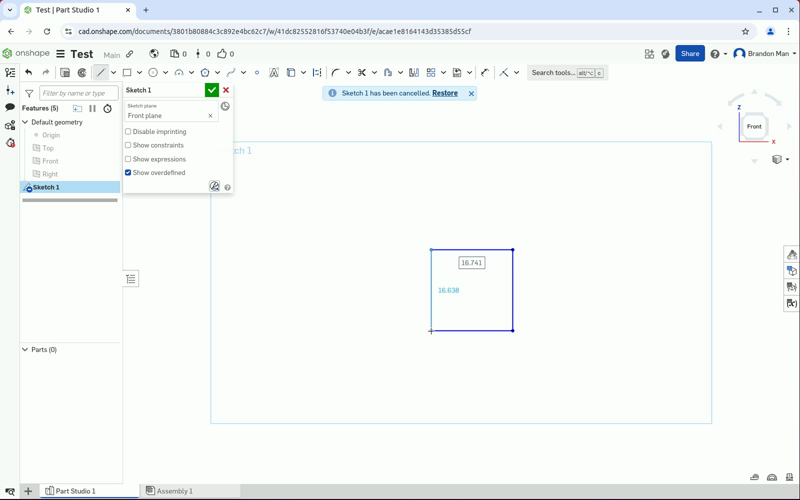
key(esc)
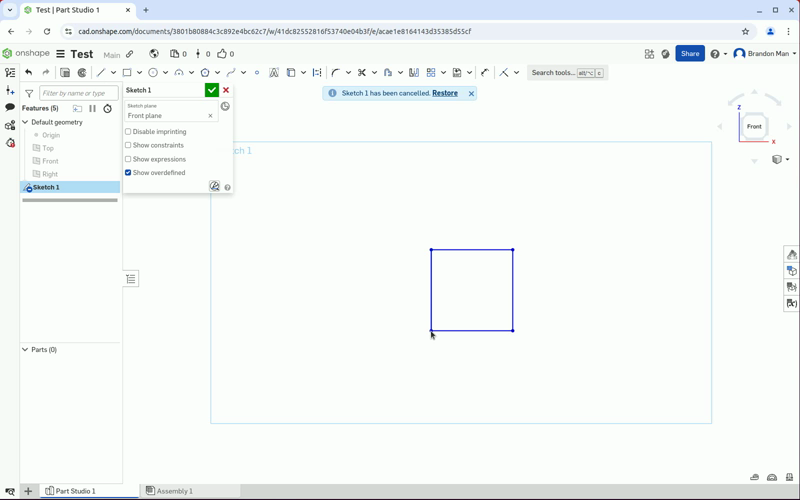
mouse_move(460, 257)
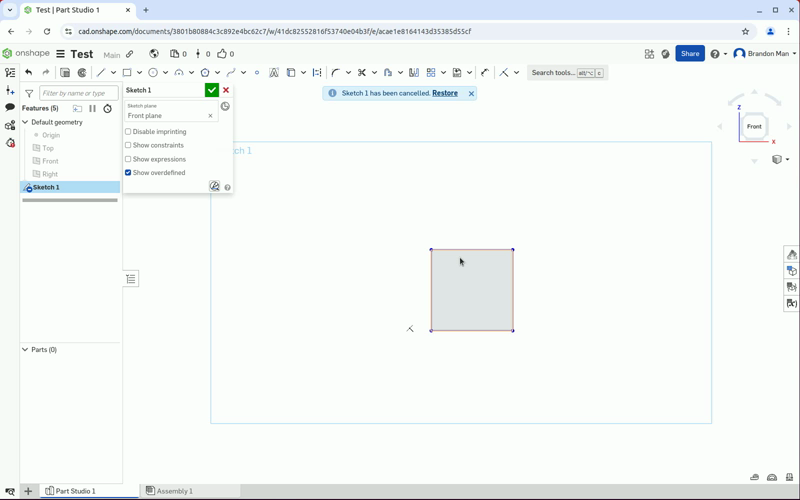
click(460, 257)
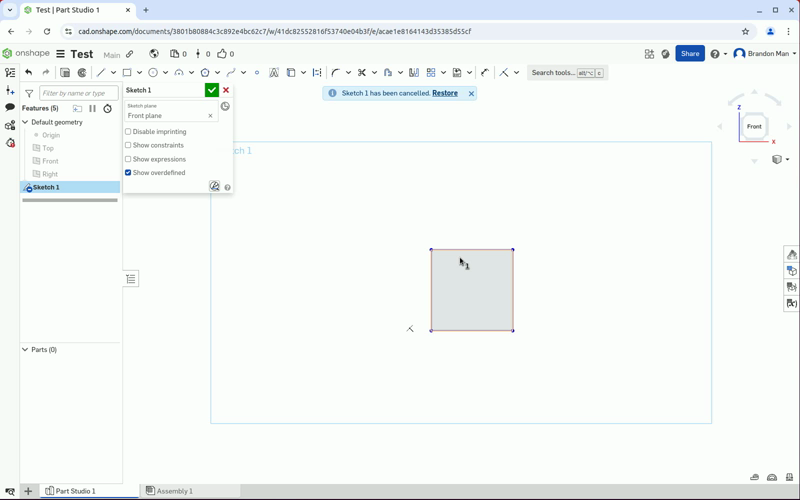
mouse_move(73, 352)
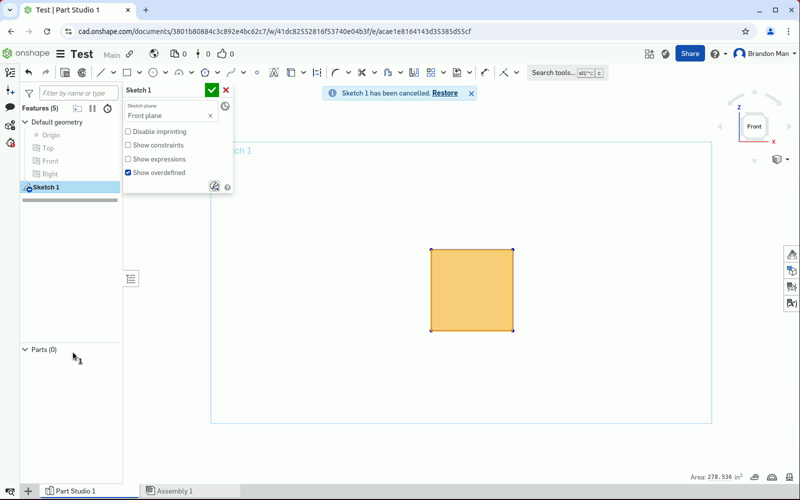
key(shift+y)
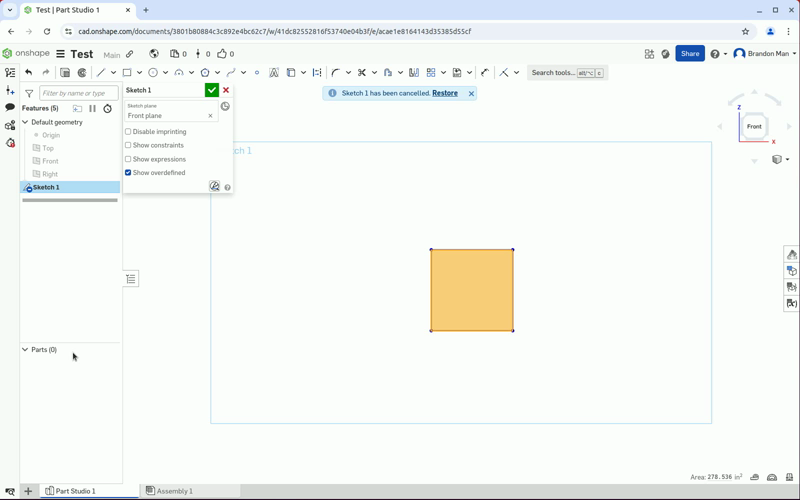
key(shift+e)
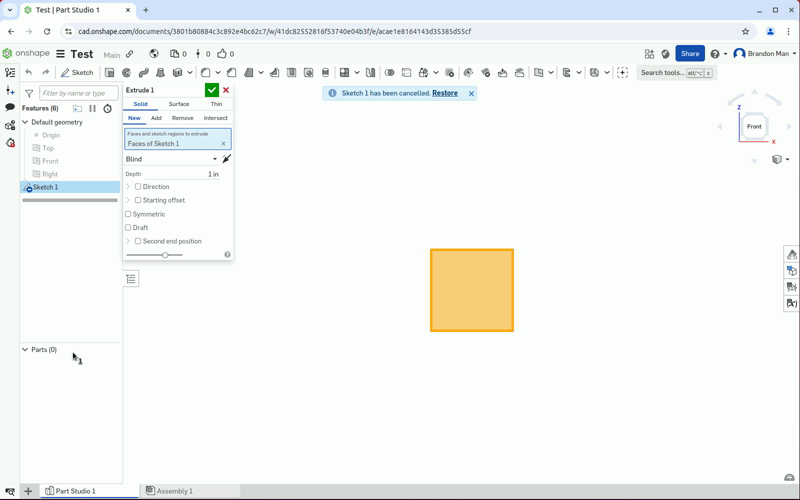
mouse_move(143, 106)
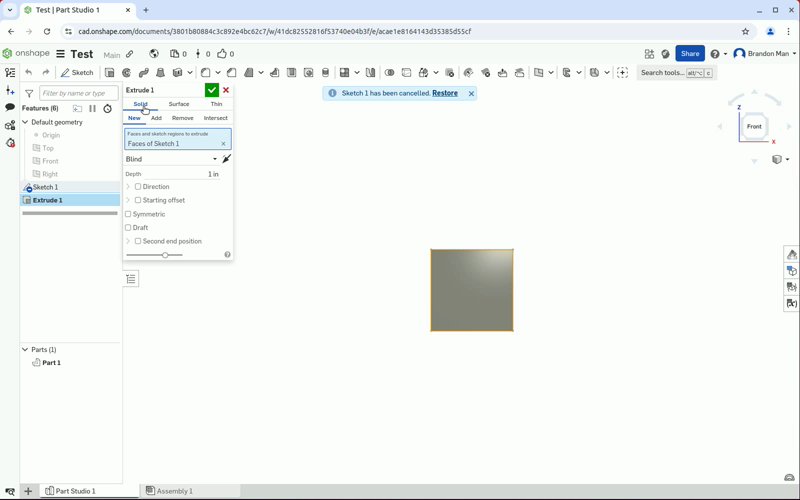
click(143, 106)
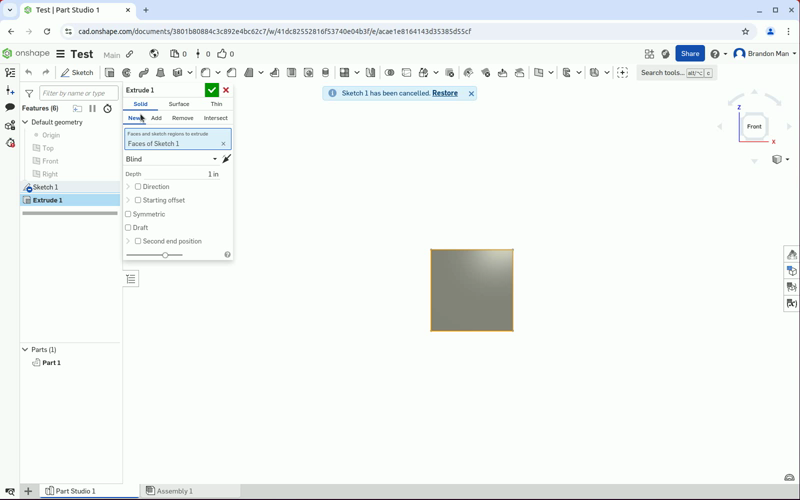
mouse_move(137, 120)
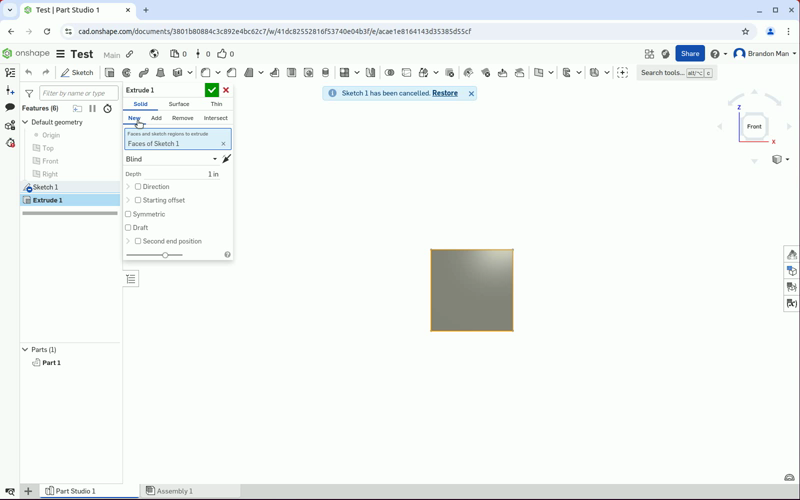
click(137, 120)
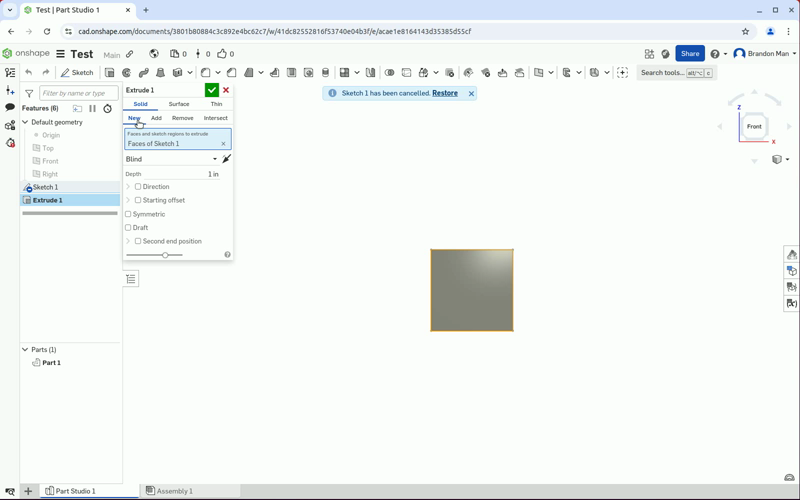
key(tab, 4)
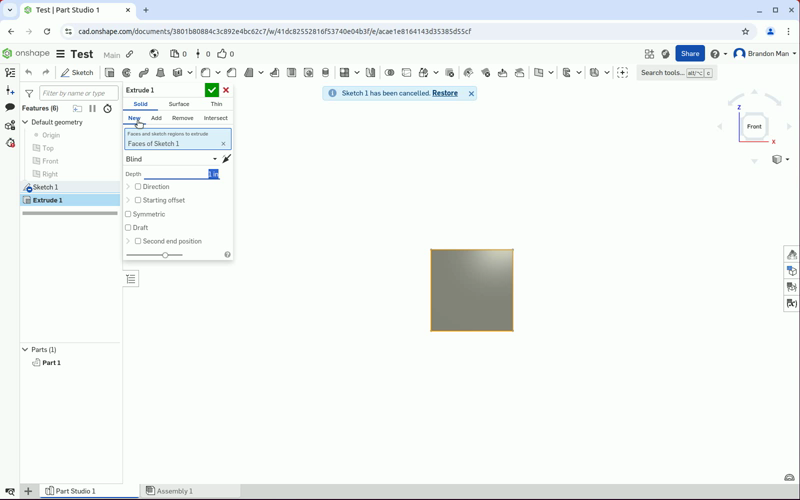
text(16.609)
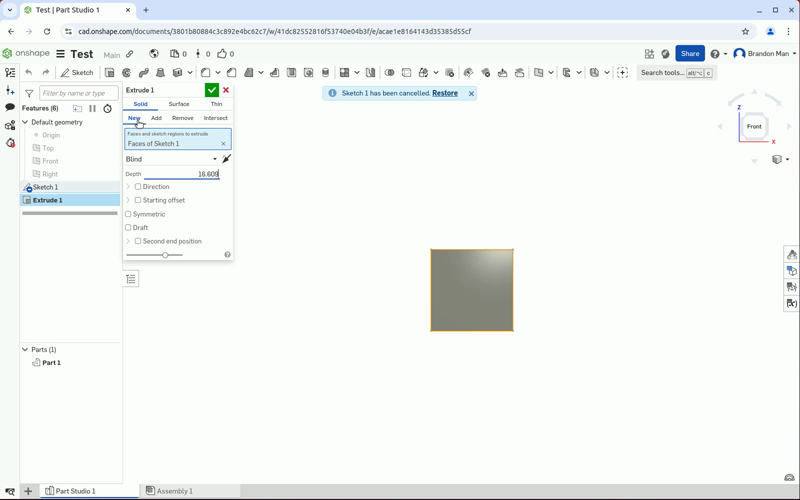
key(enter)
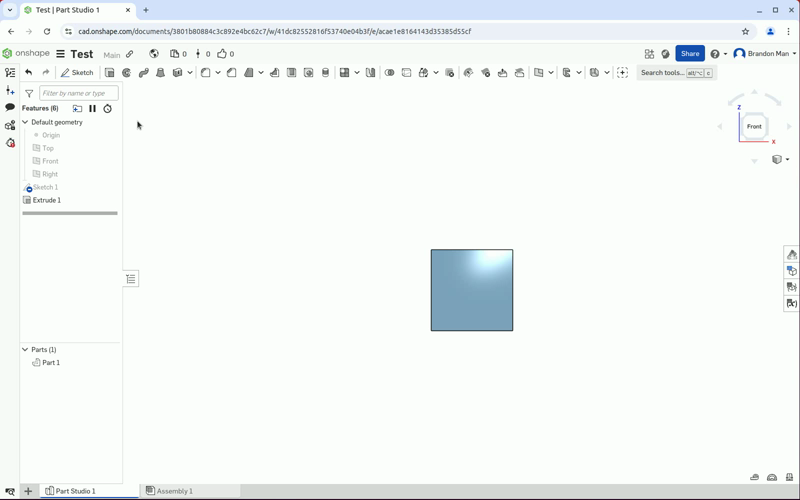
key(shift+h)
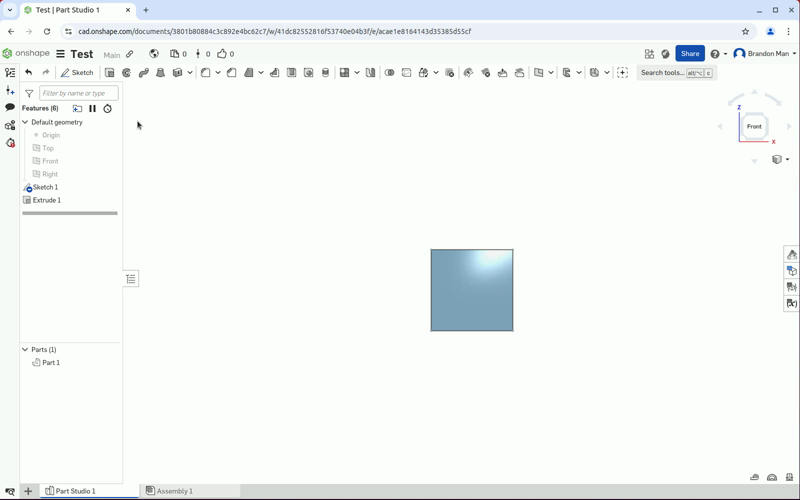
key(shift+h)
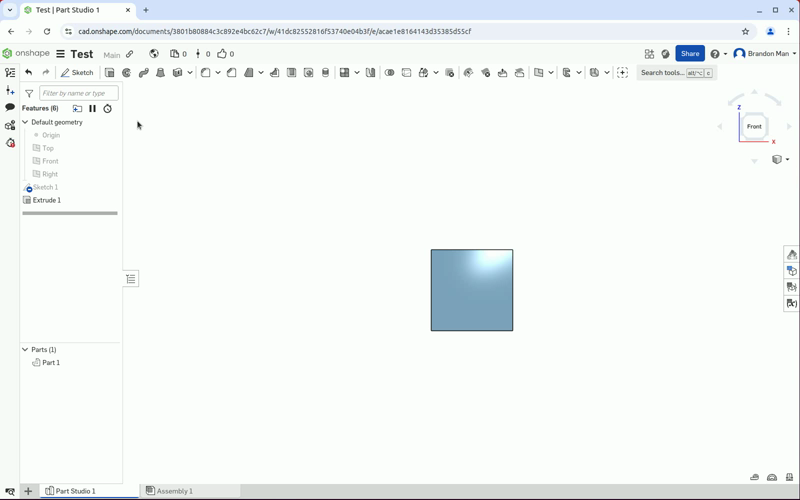
mouse_move(73, 189)
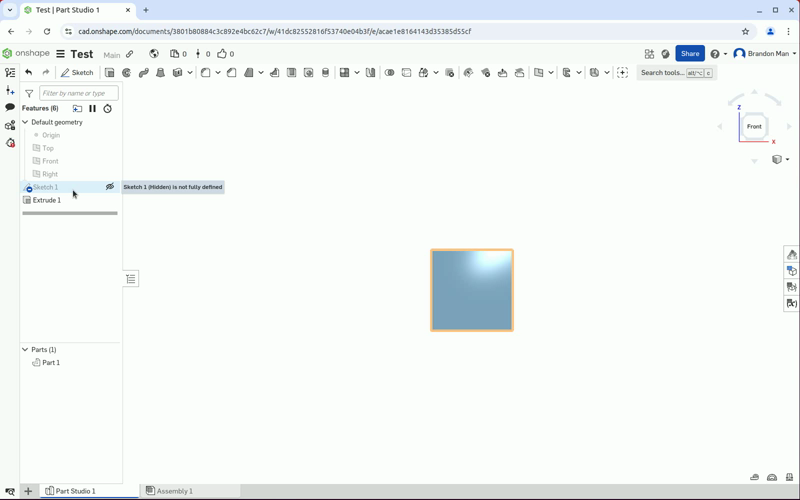
click(73, 189)
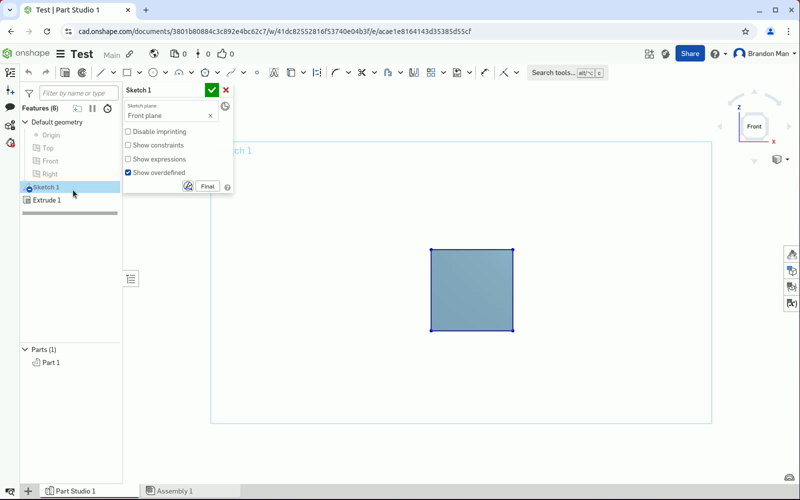
mouse_move(229, 92)
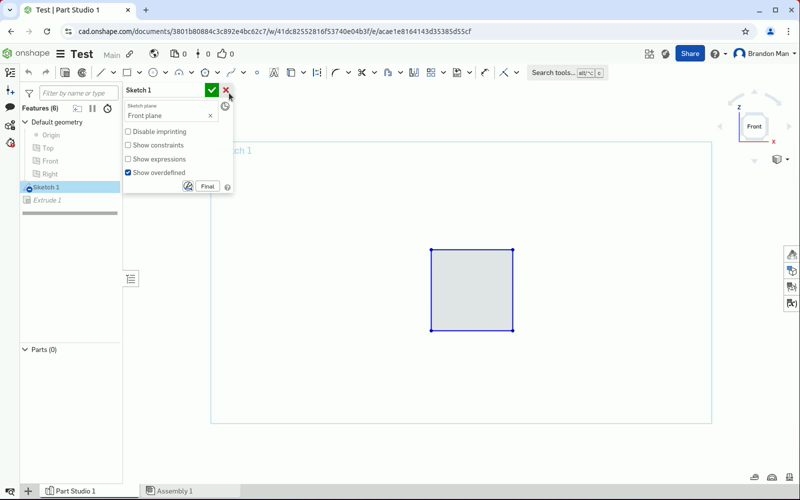
click(229, 92)
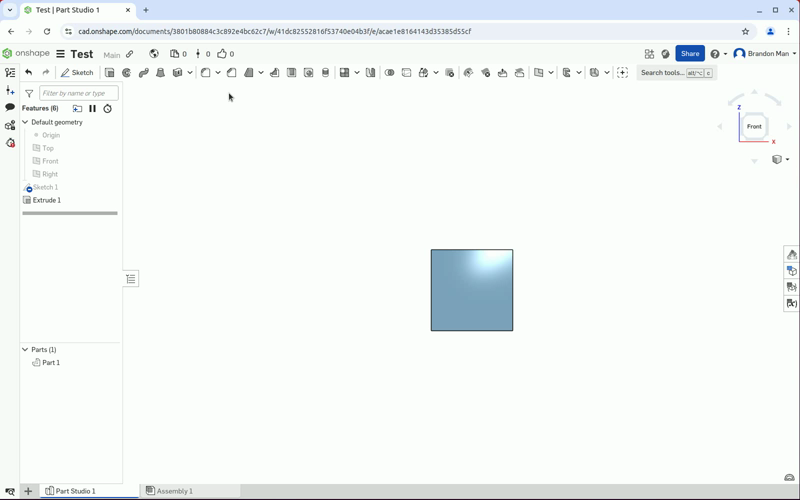
mouse_move(73, 352)
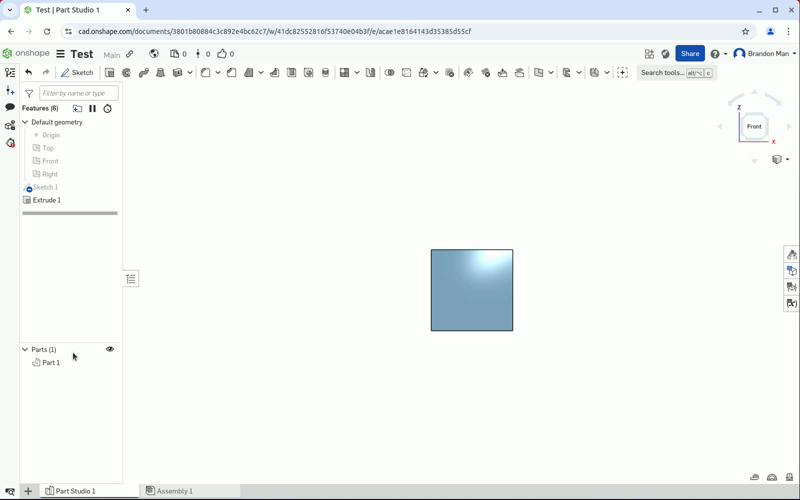
key(y)
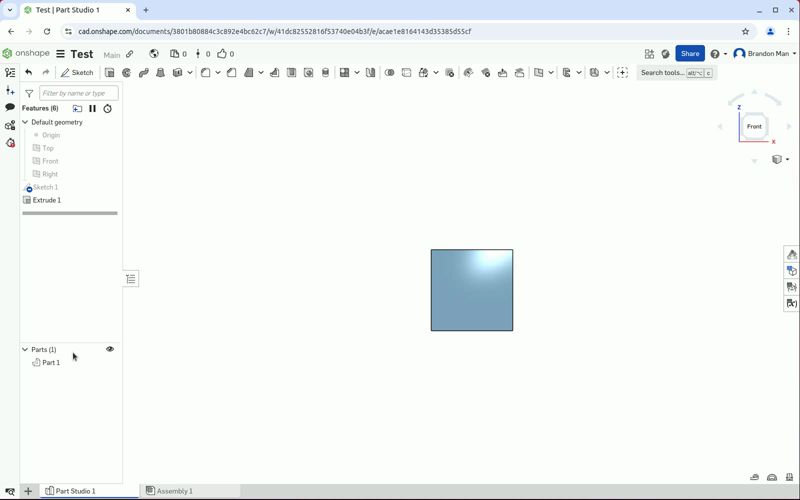
key(shift+p)
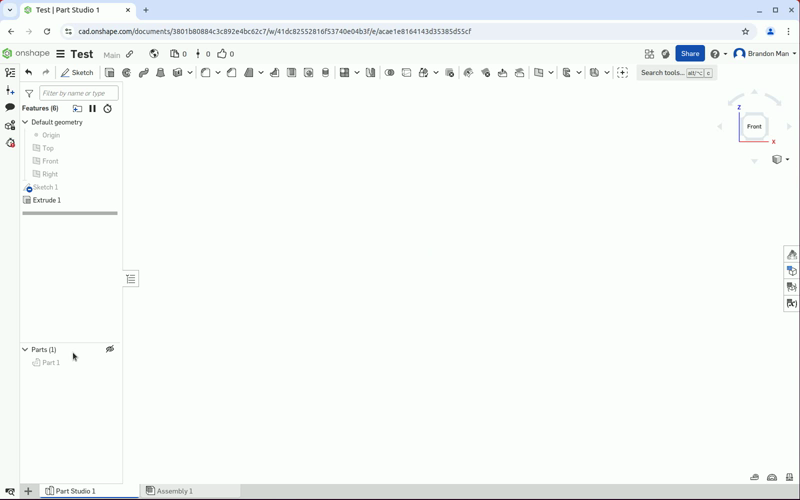
key(space)
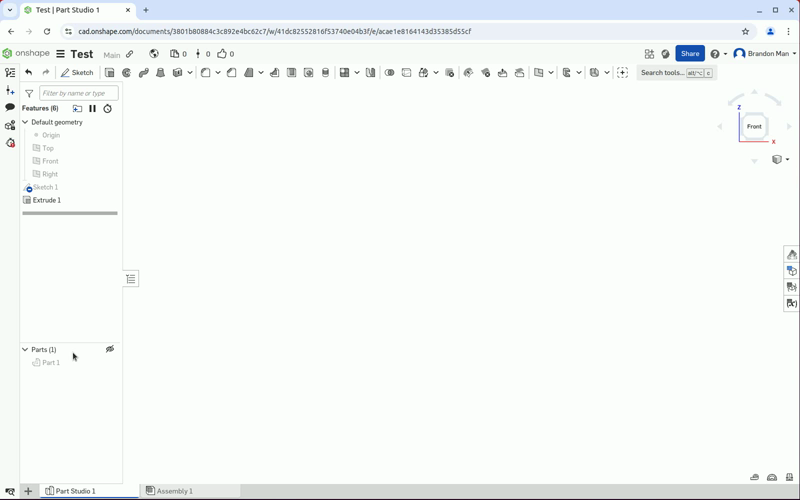
key_down(shift)
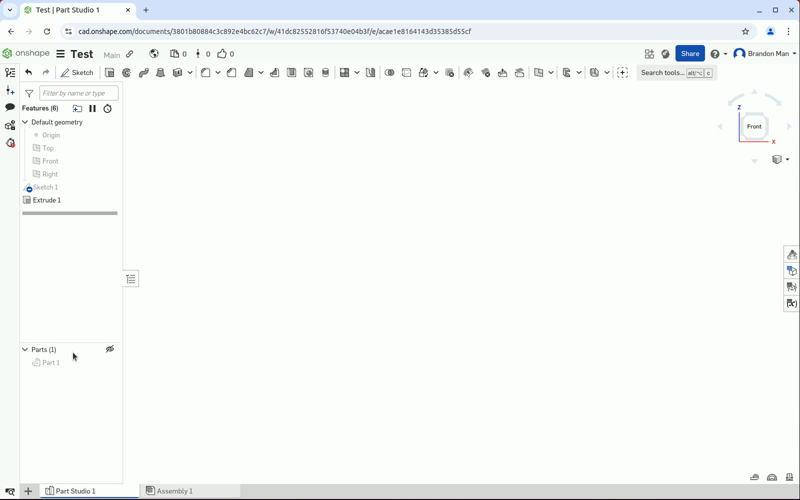
key(down)
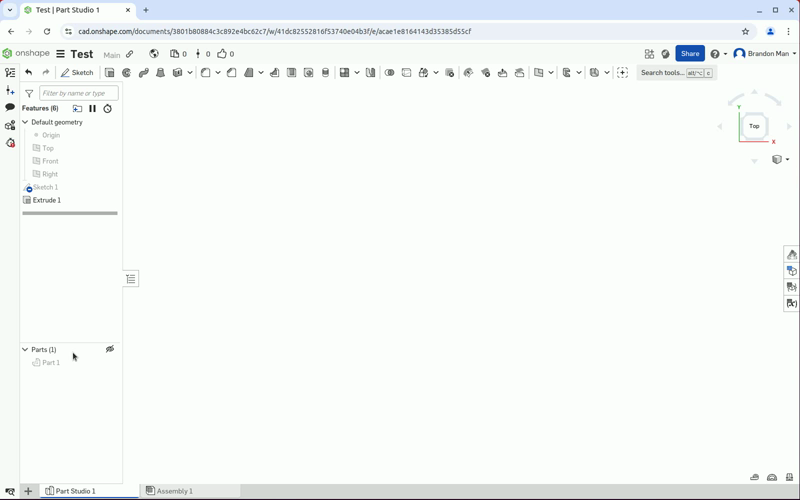
key_up(shift)
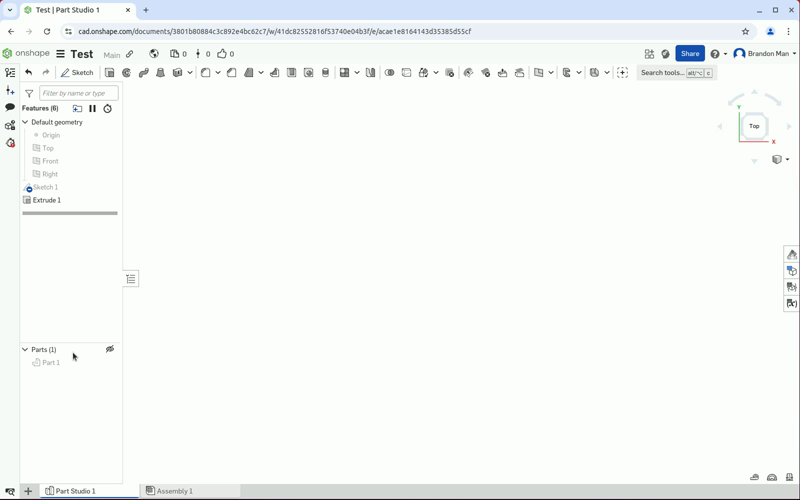
mouse_move(73, 352)
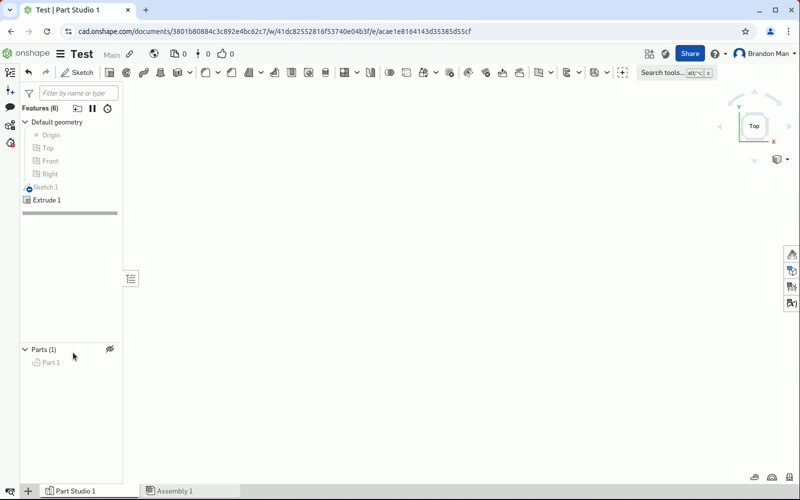
key(shift+y)
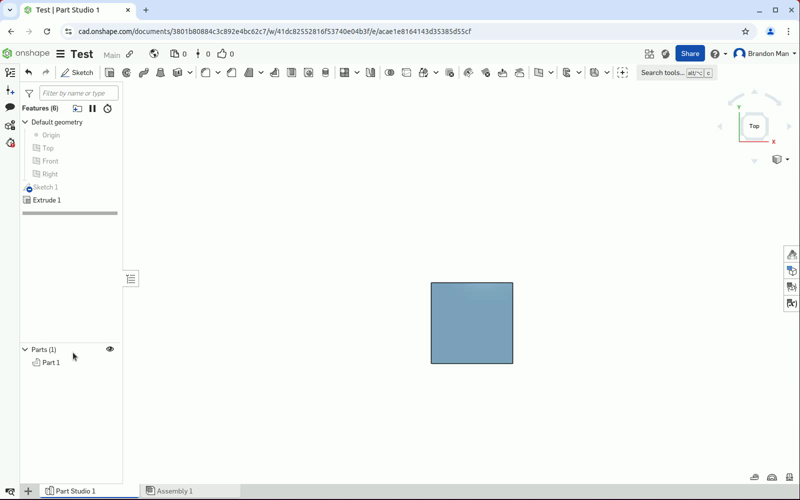
mouse_move(541, 75)
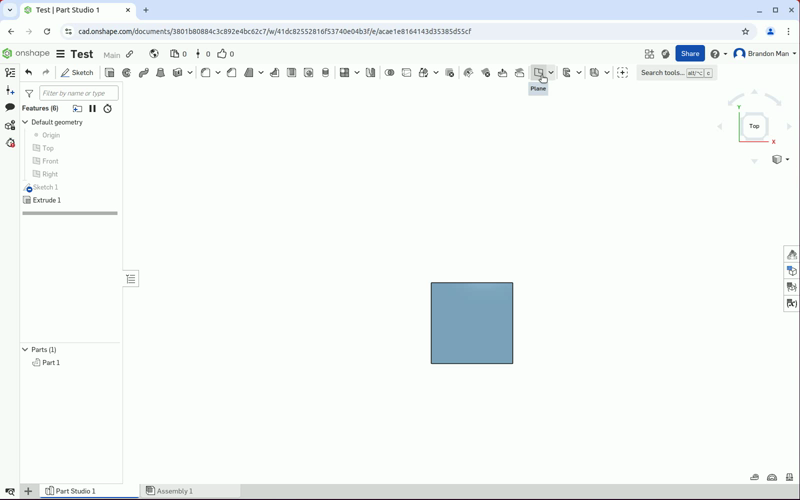
click(541, 75)
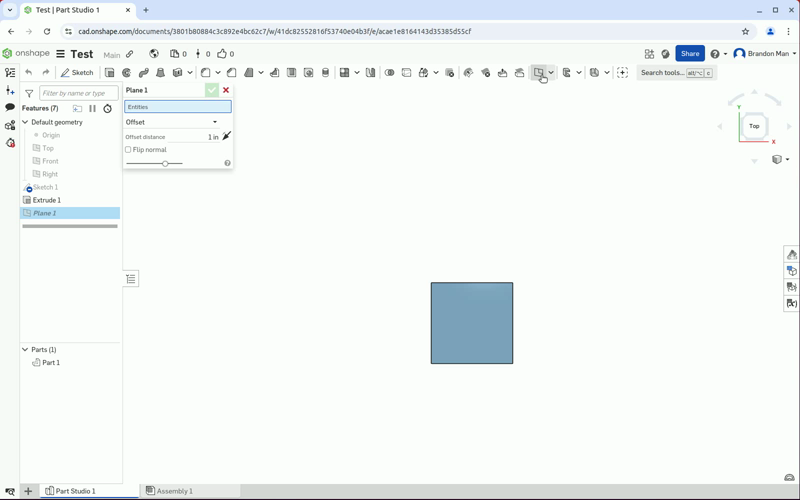
mouse_move(73, 150)
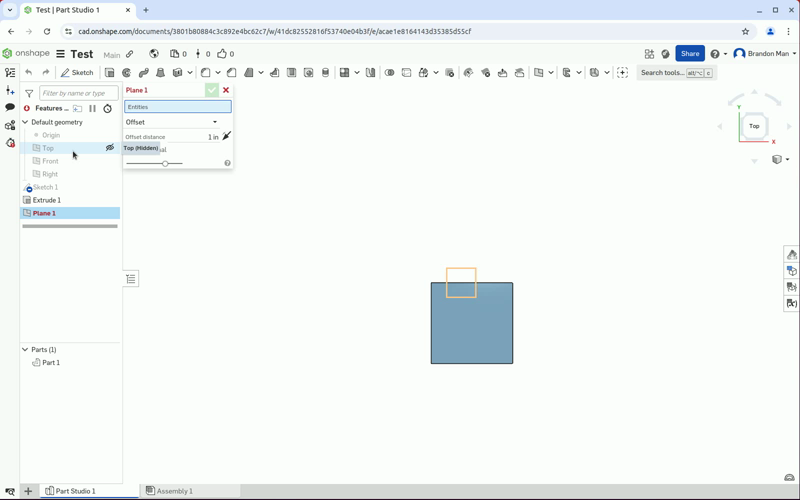
click(73, 150)
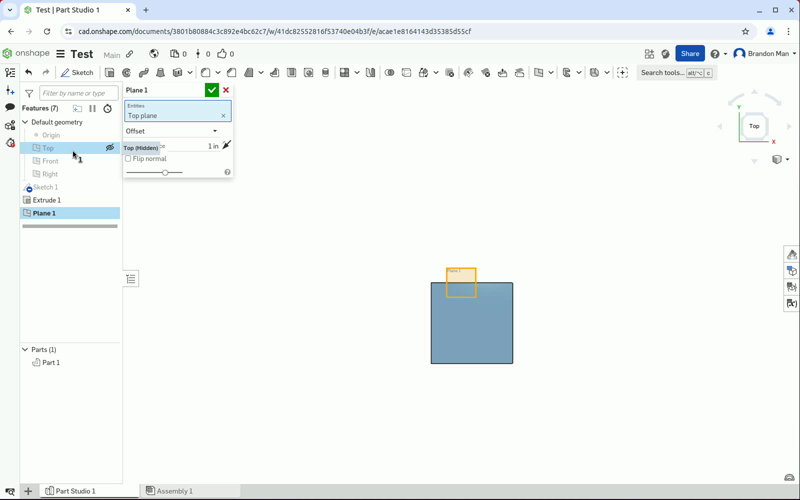
key(tab, 2)
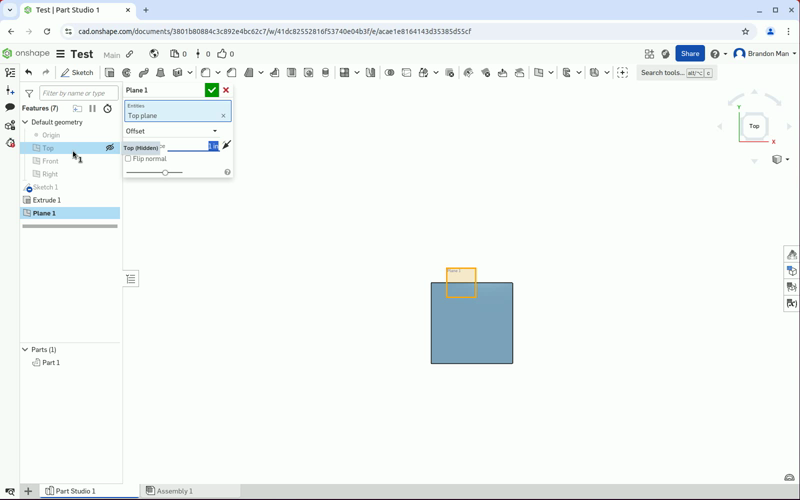
text(6.501)
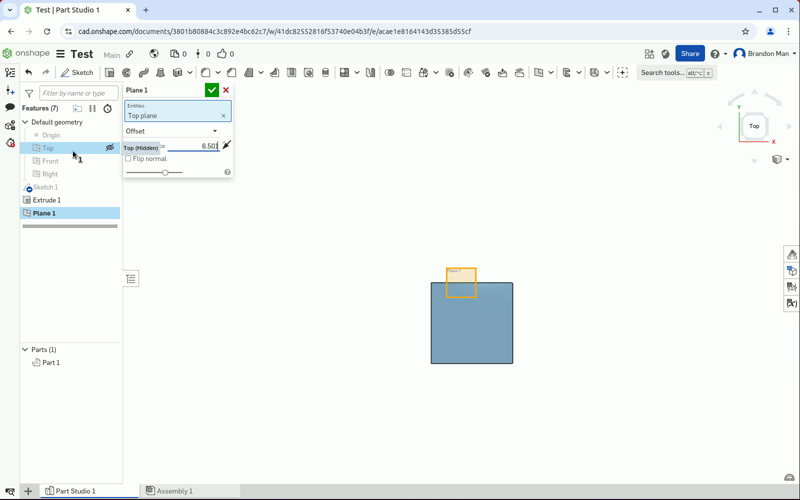
key(enter, 2)
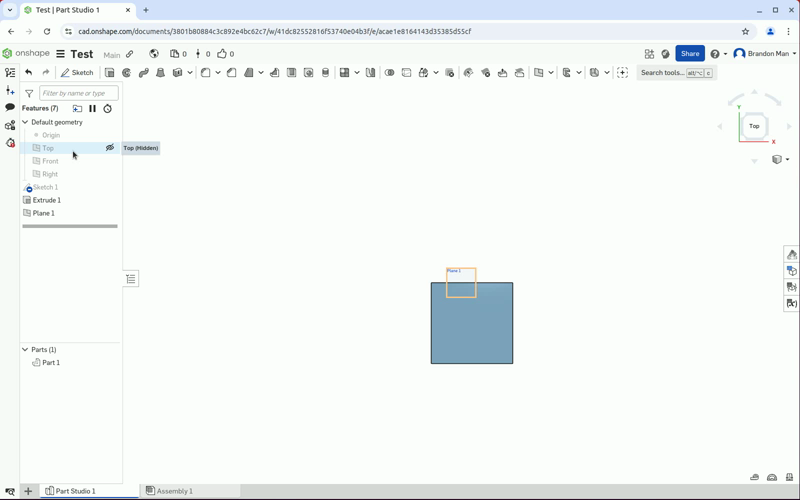
key(shift+s)
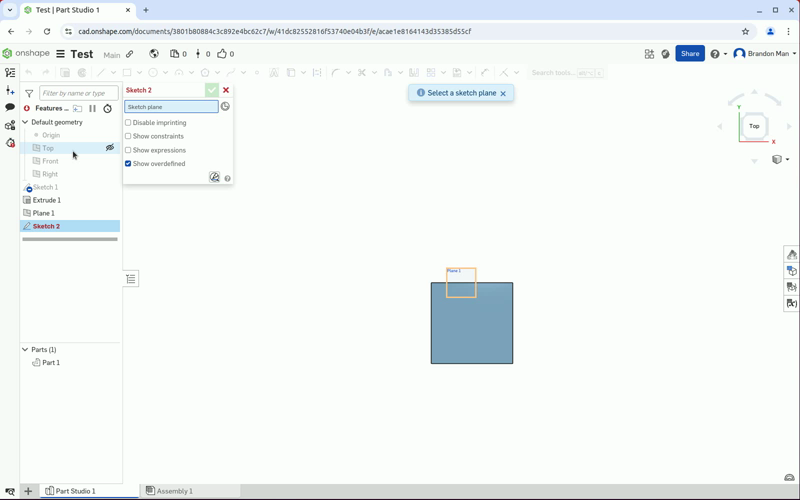
mouse_move(73, 215)
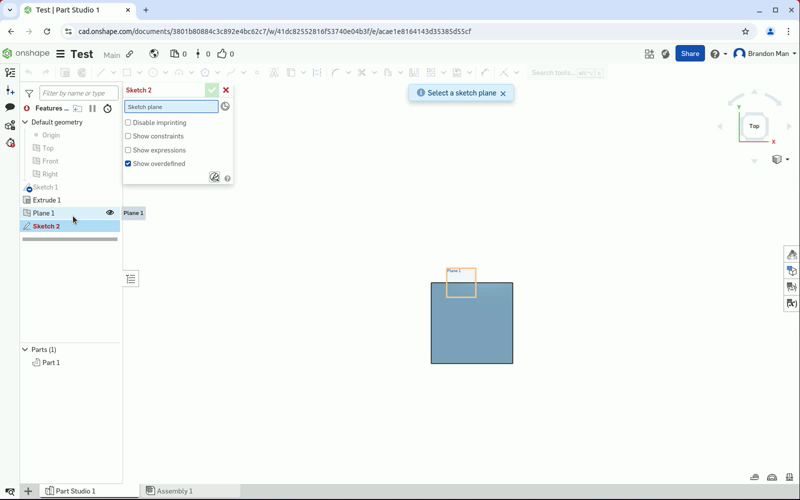
click(73, 215)
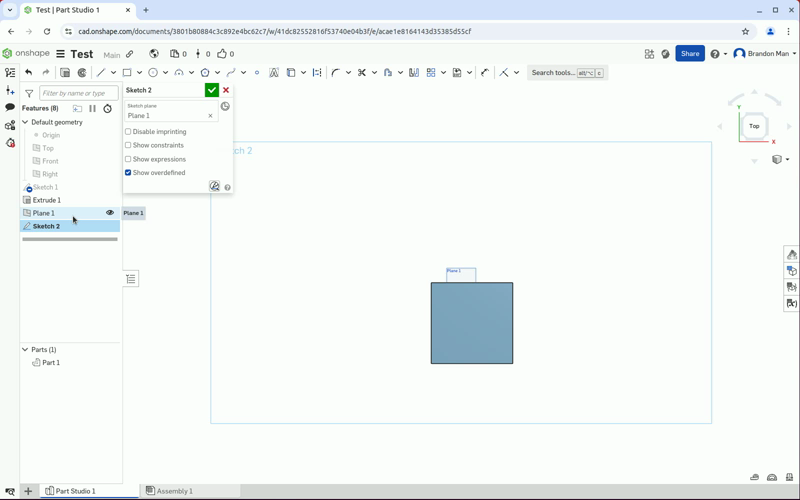
mouse_move(73, 352)
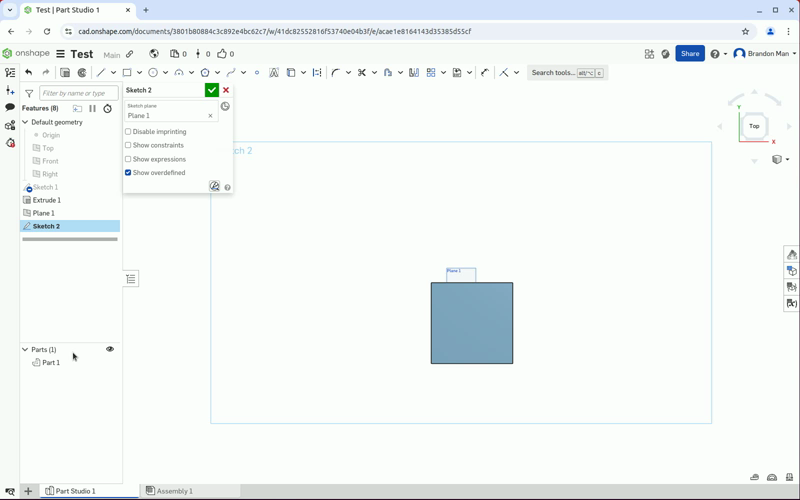
key(y)
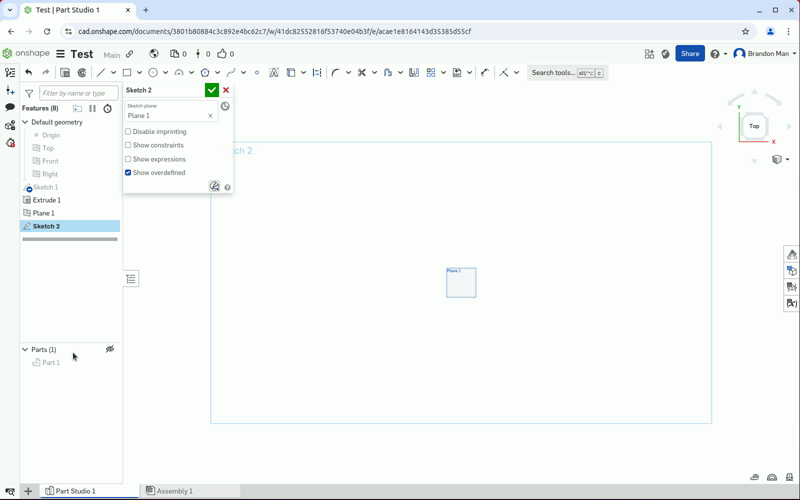
key(c)
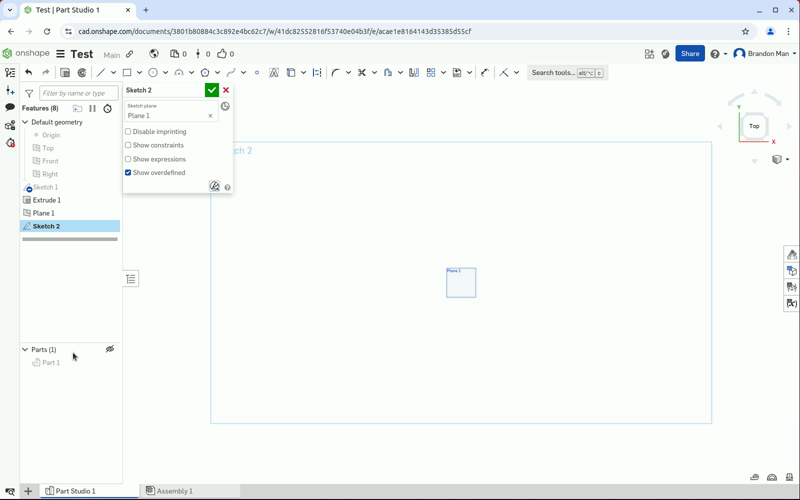
key_down(shift)
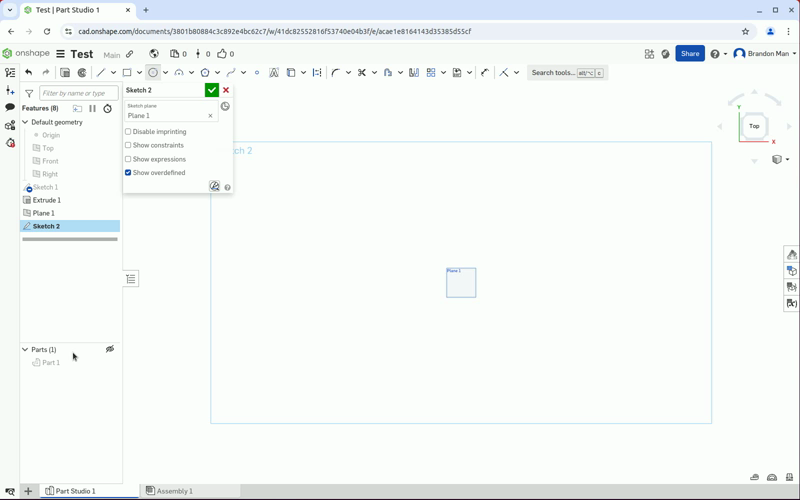
mouse_move(467, 320)
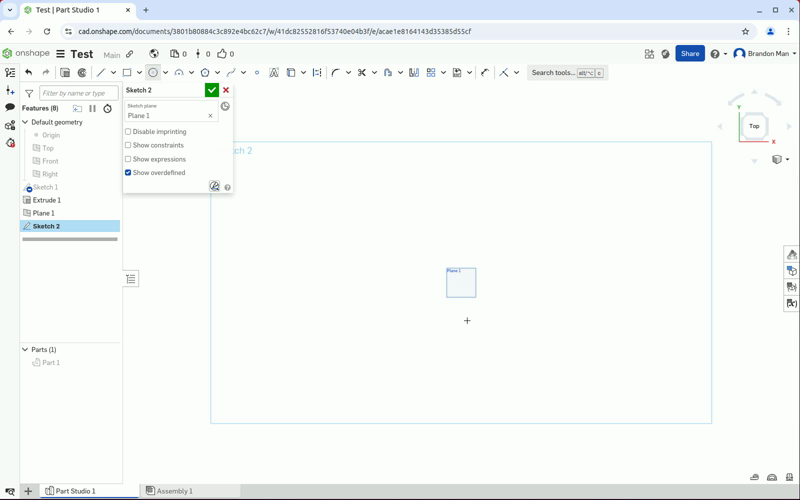
click(467, 320)
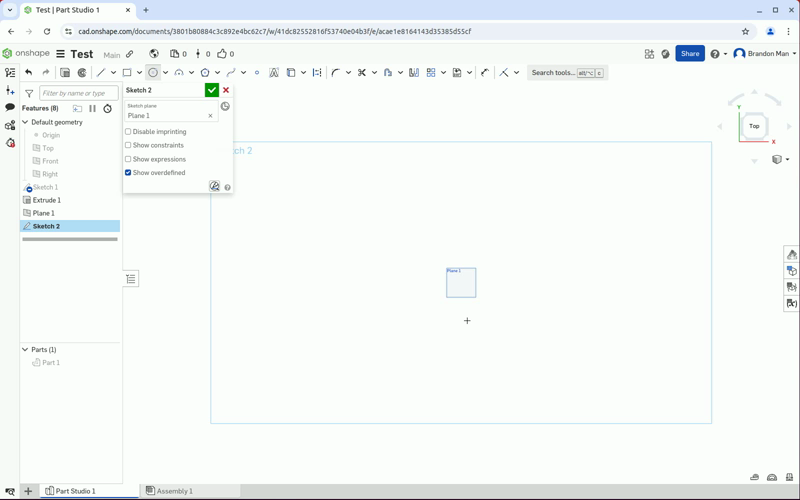
key_up(shift)
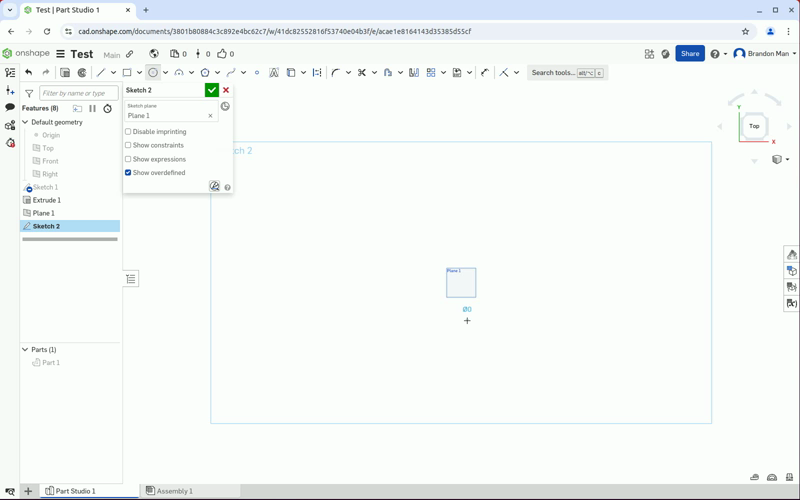
mouse_move(539, 320)
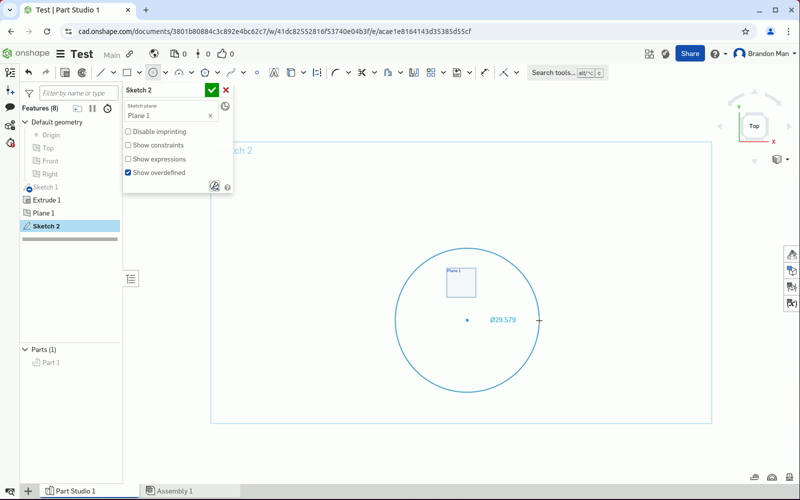
click(539, 320)
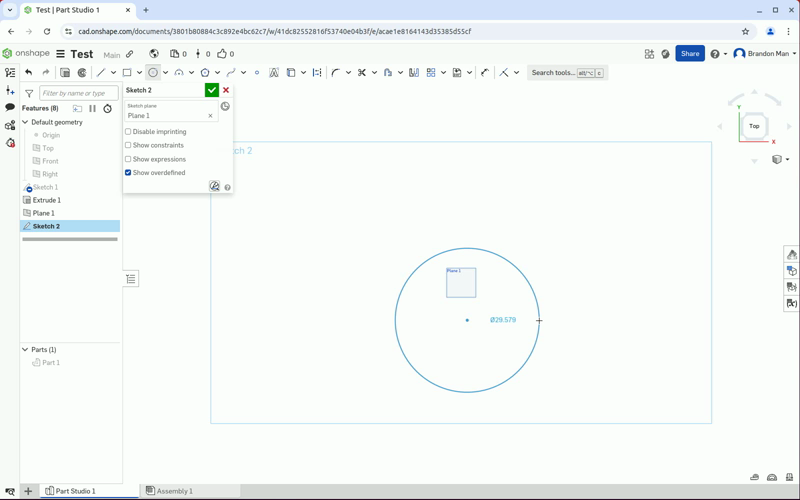
key(esc)
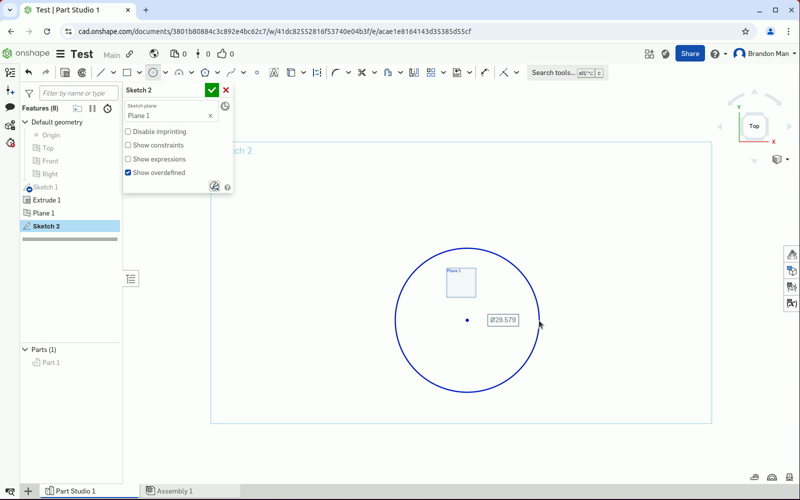
key(l)
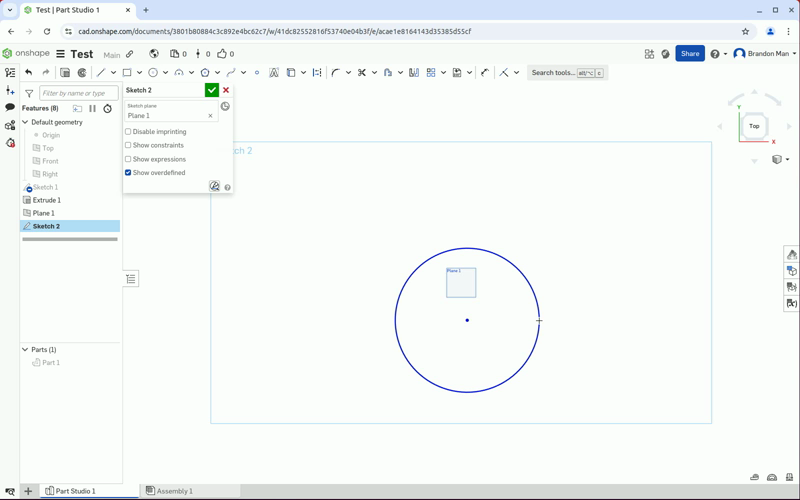
key_down(shift)
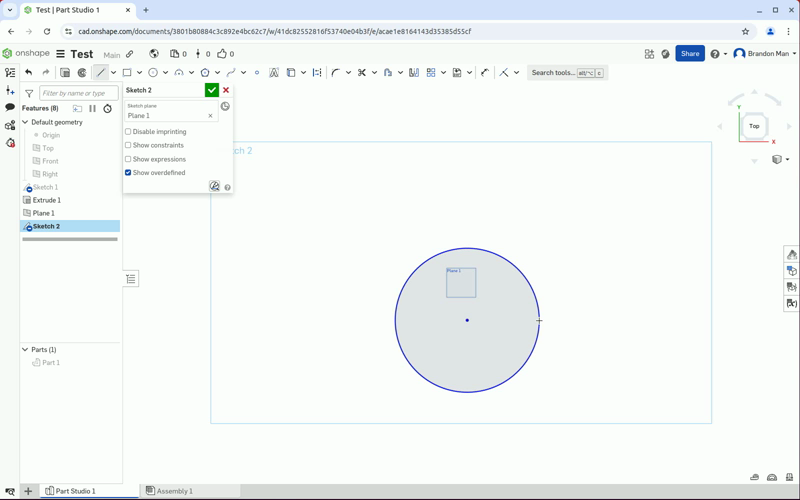
mouse_move(429, 362)
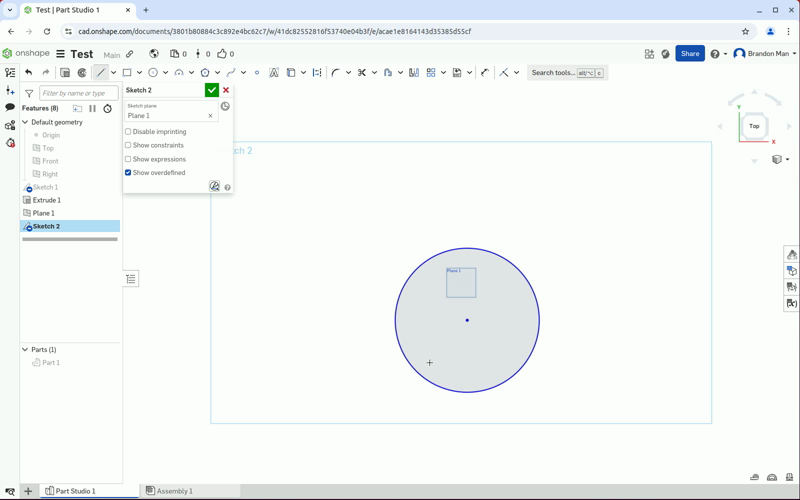
click(429, 362)
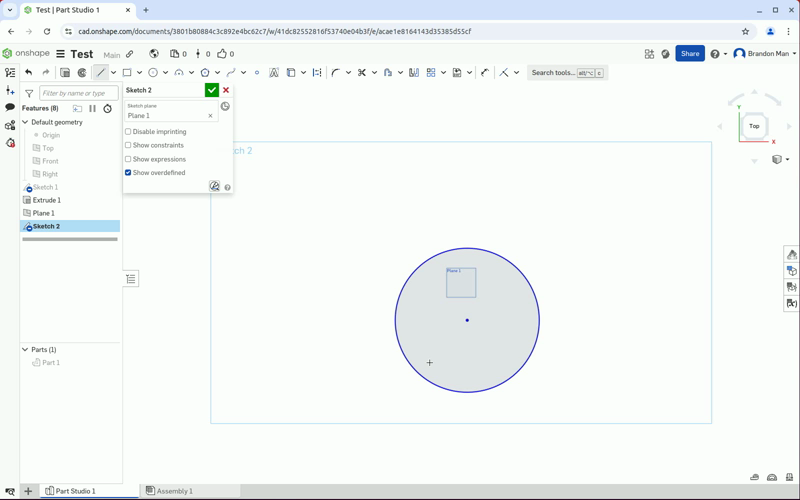
key_up(shift)
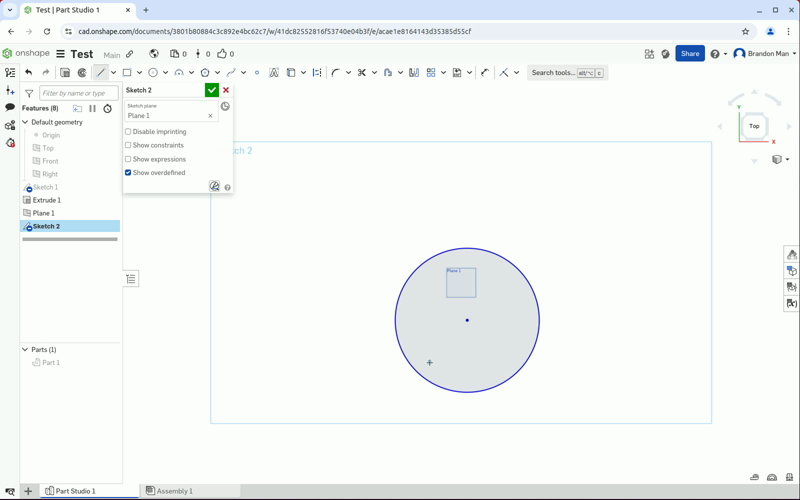
key_down(shift)
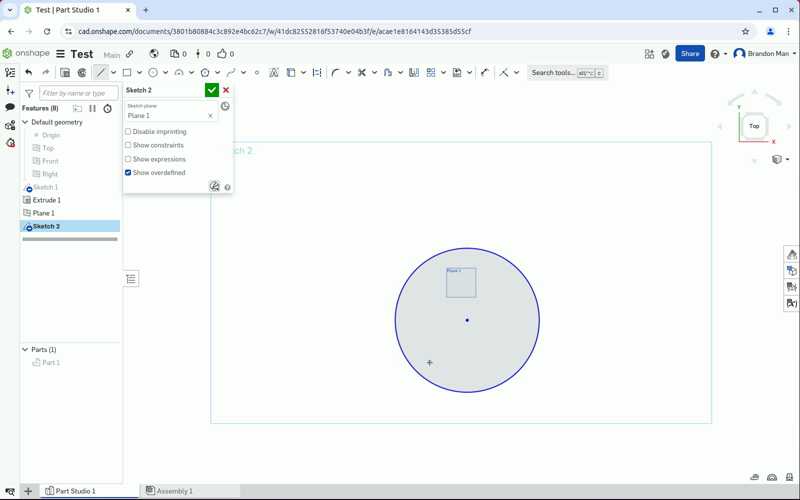
mouse_move(510, 362)
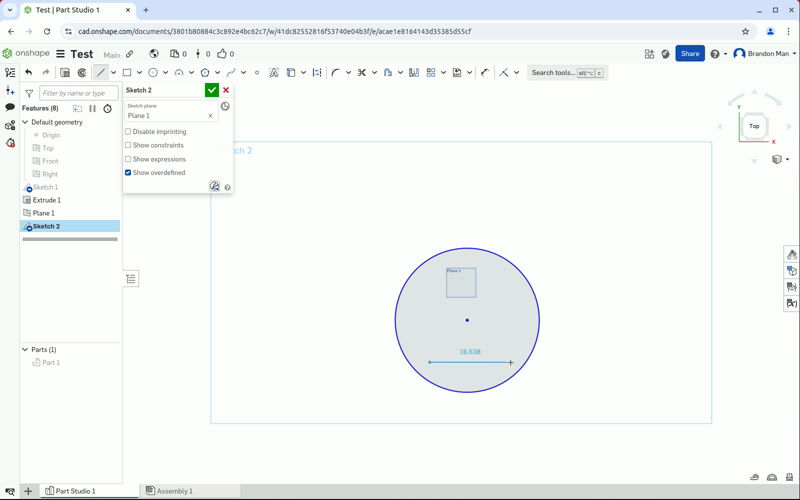
click(510, 362)
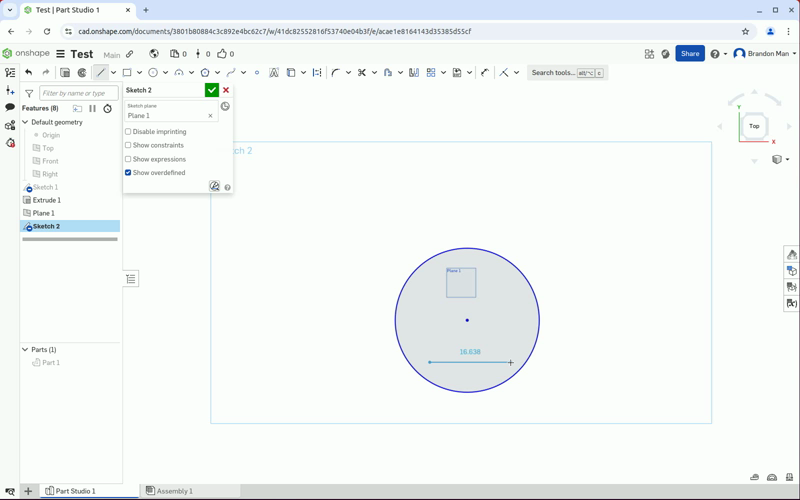
key_up(shift)
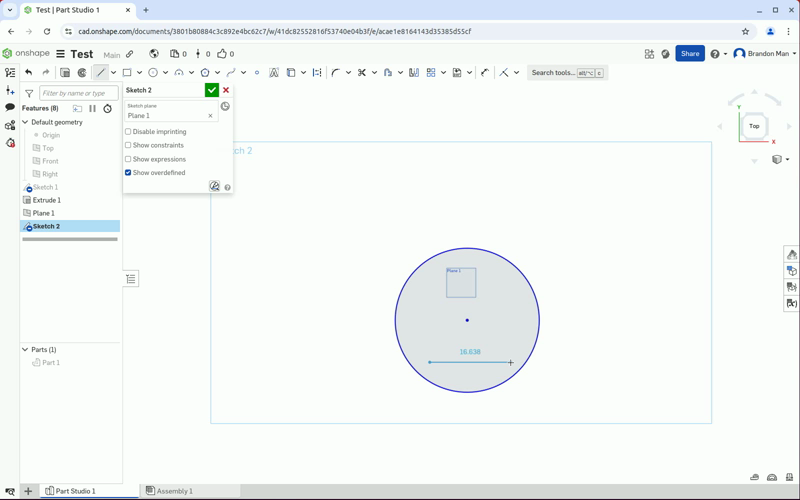
key_down(shift)
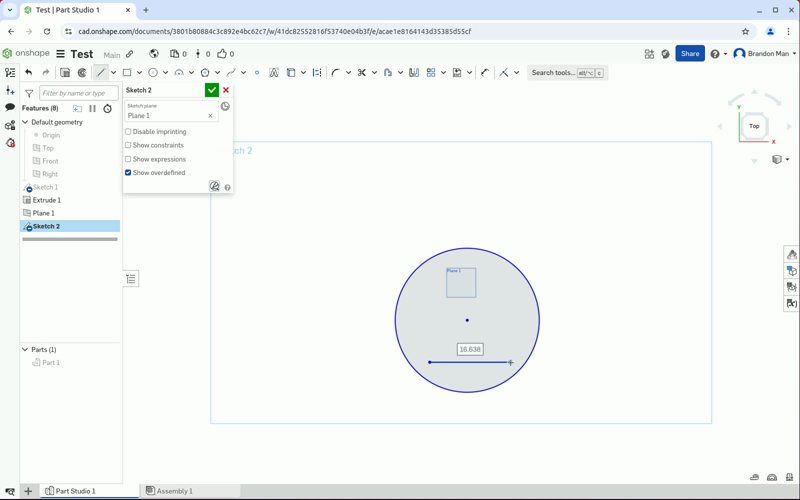
mouse_move(510, 282)
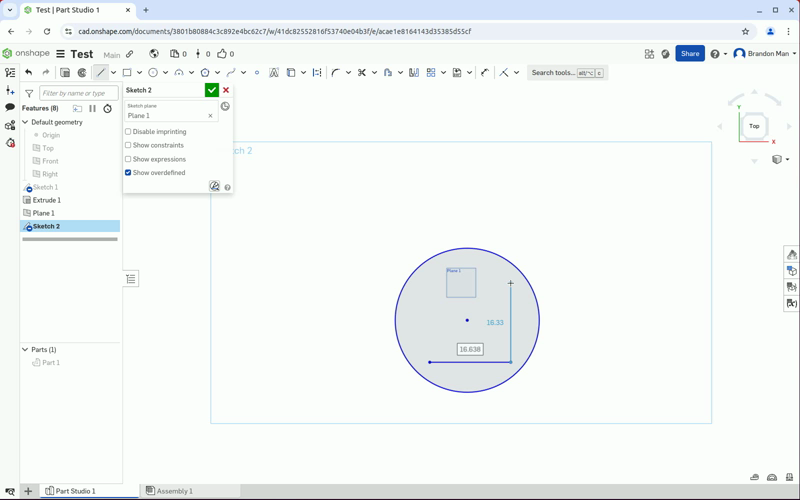
click(510, 282)
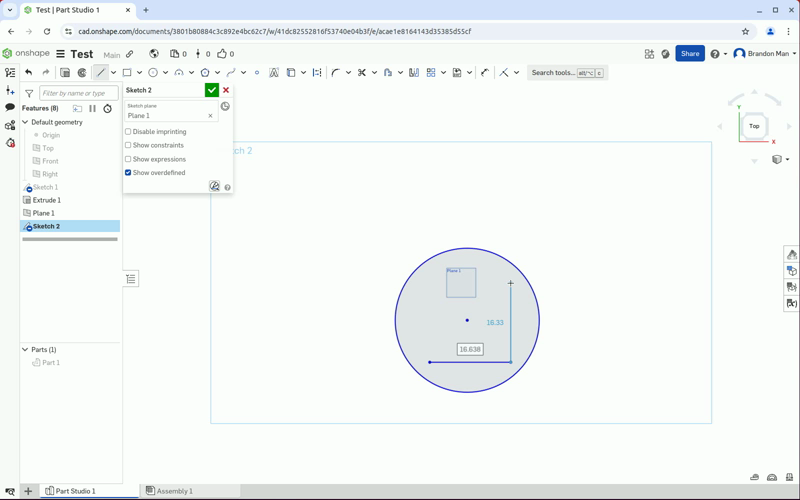
key_up(shift)
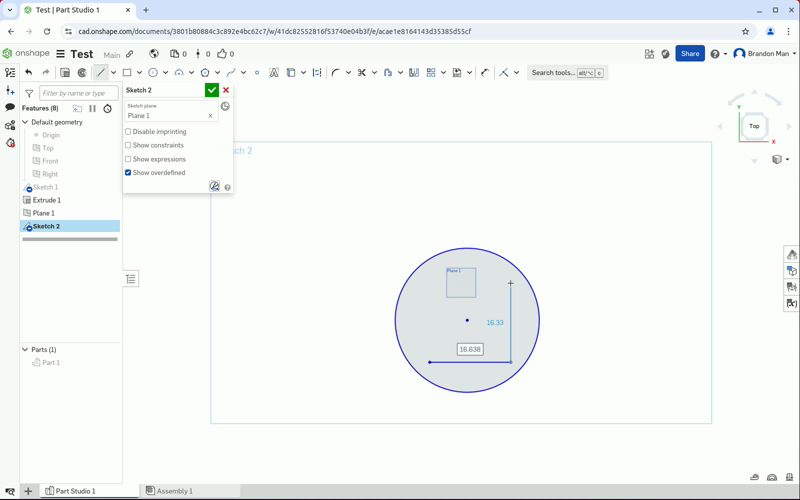
key_down(shift)
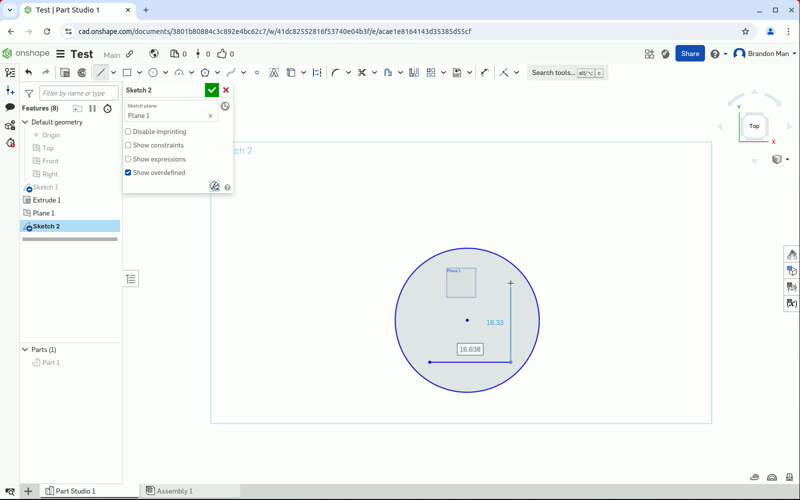
mouse_move(429, 282)
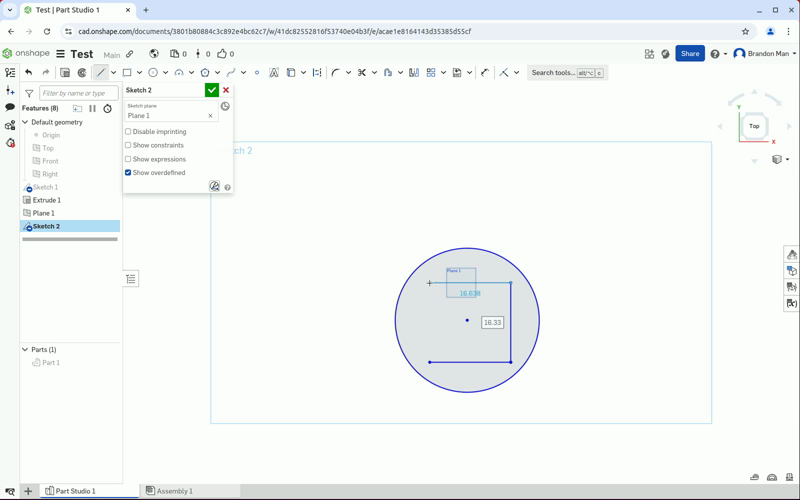
click(429, 282)
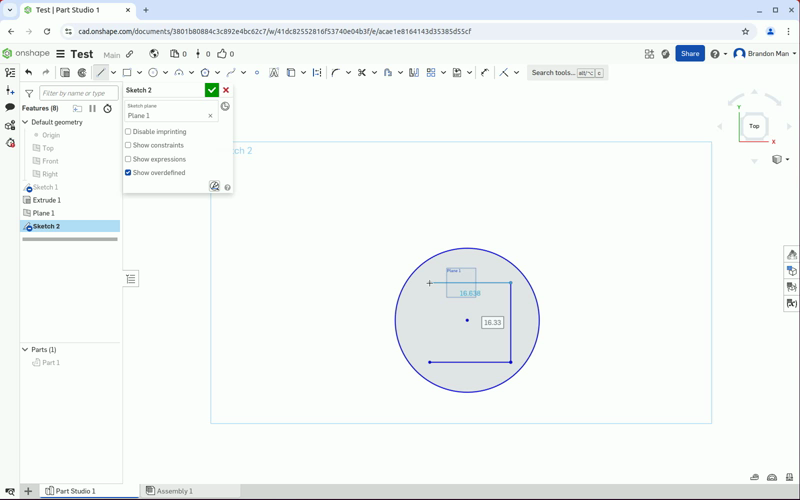
key_up(shift)
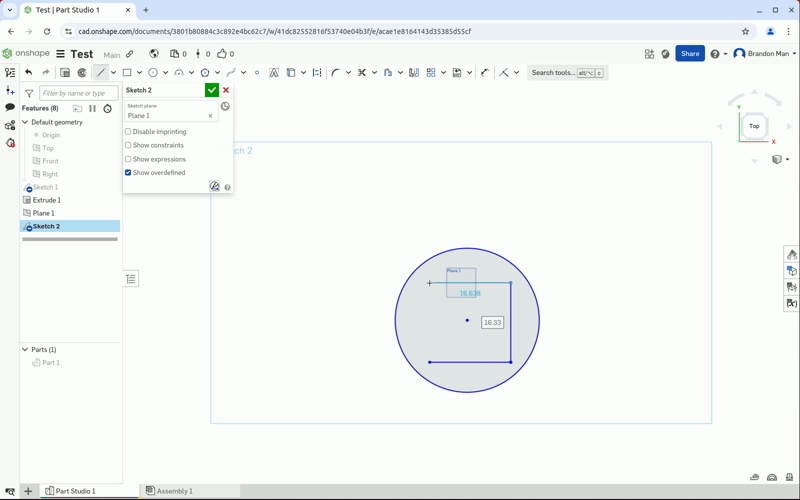
key_down(shift)
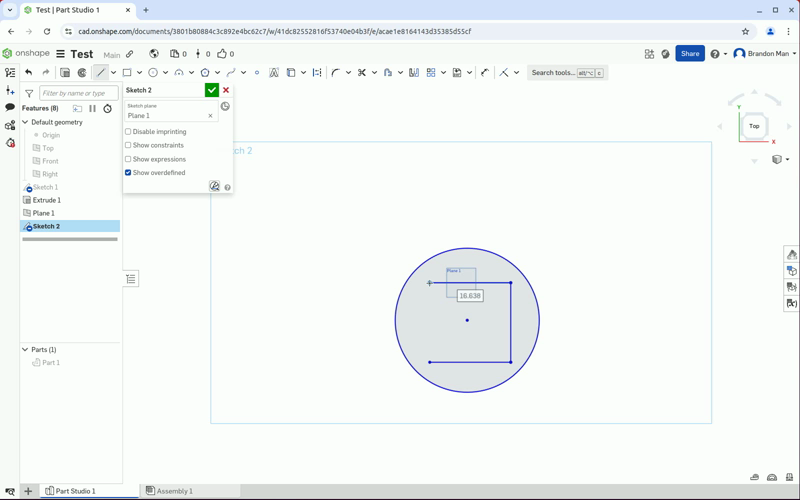
mouse_move(429, 362)
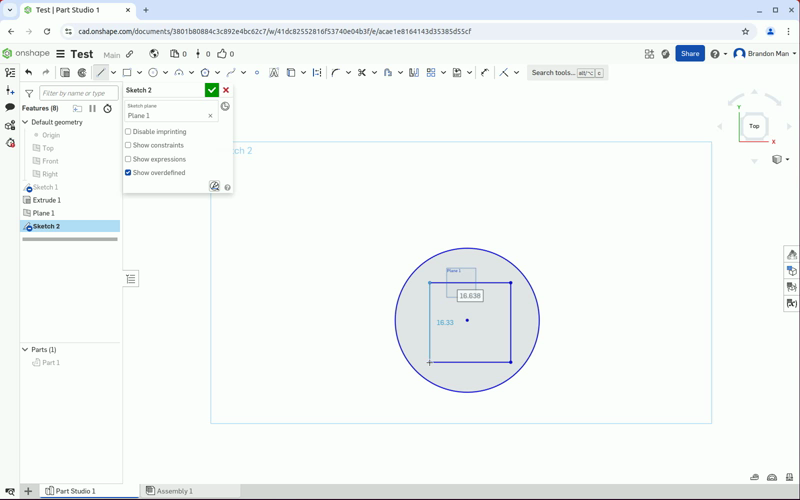
key_up(shift)
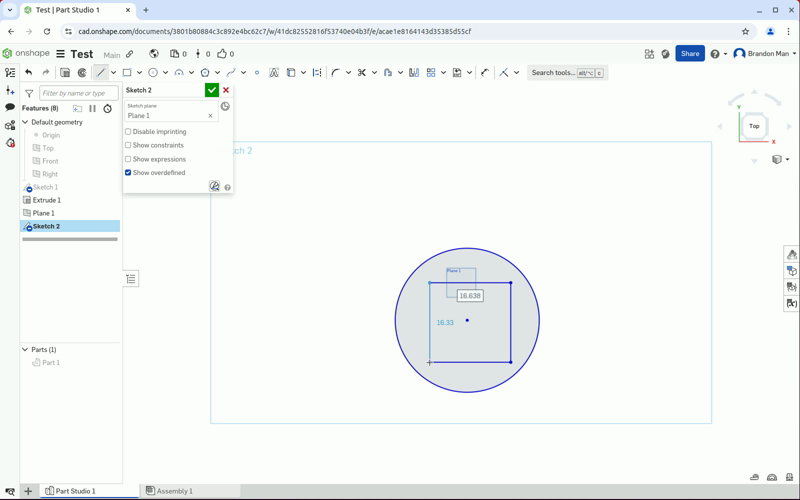
click(429, 362)
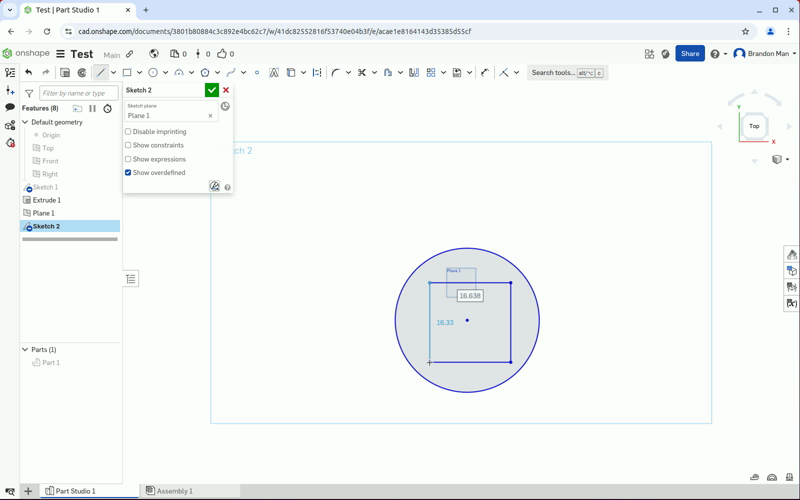
key(esc)
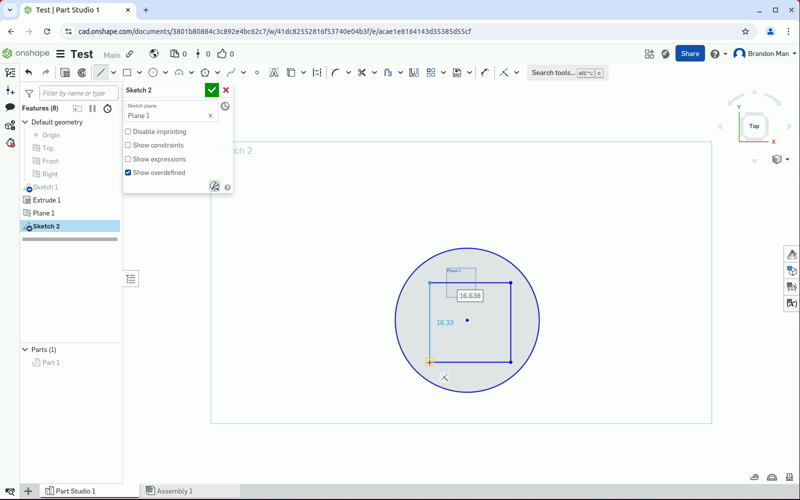
mouse_move(465, 382)
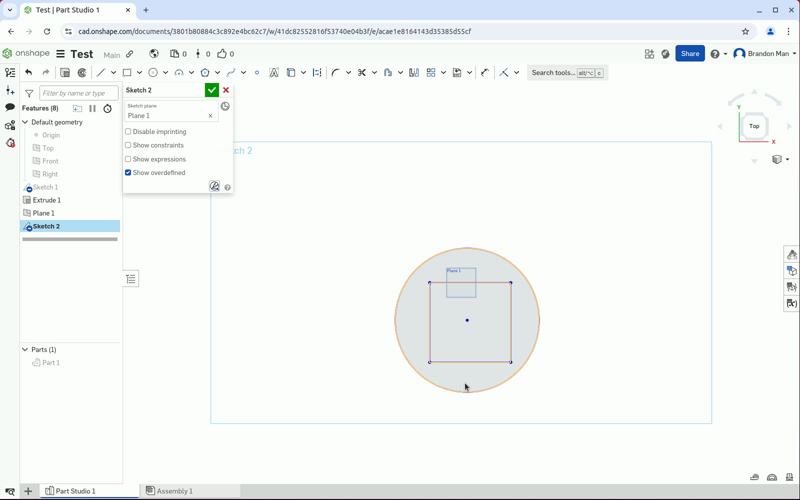
click(465, 382)
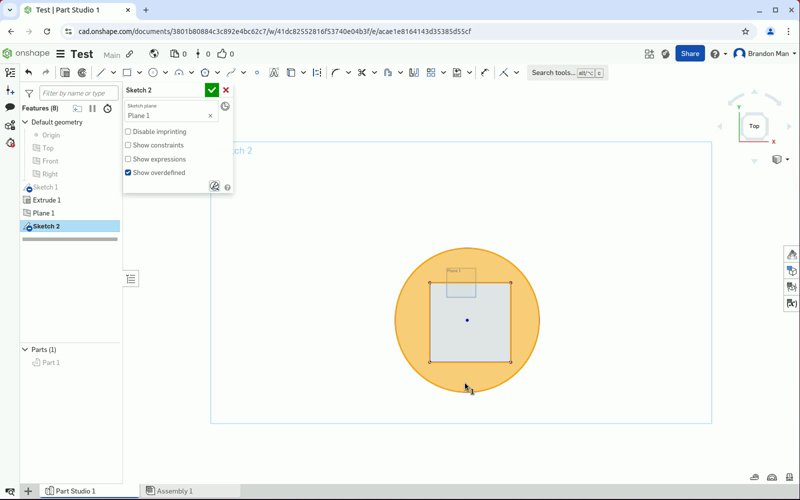
mouse_move(73, 352)
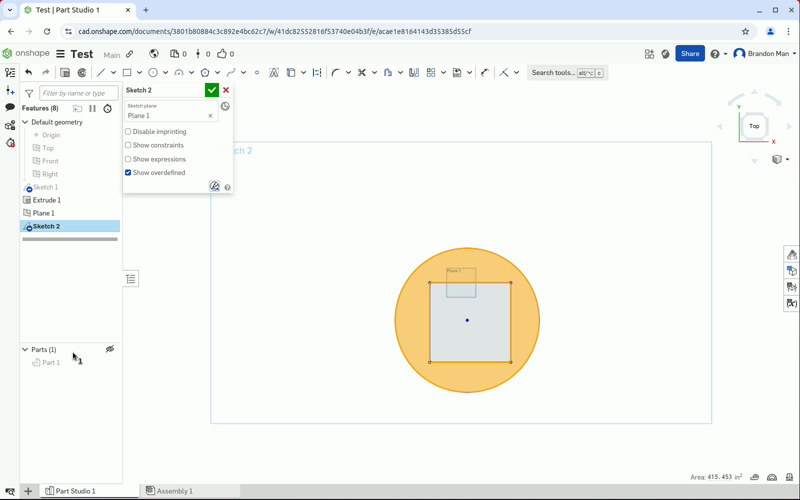
key(shift+y)
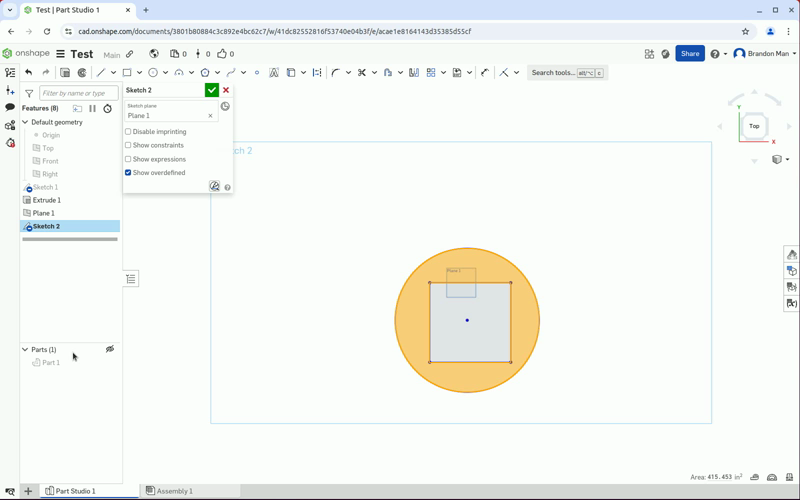
key(shift+e)
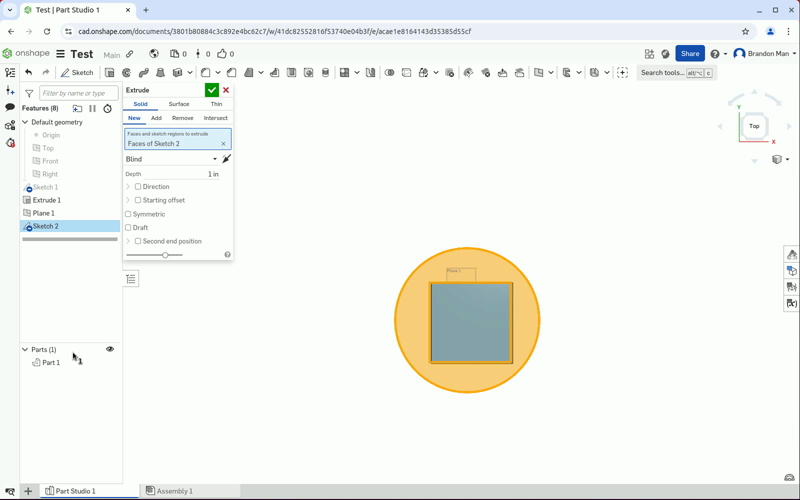
mouse_move(143, 106)
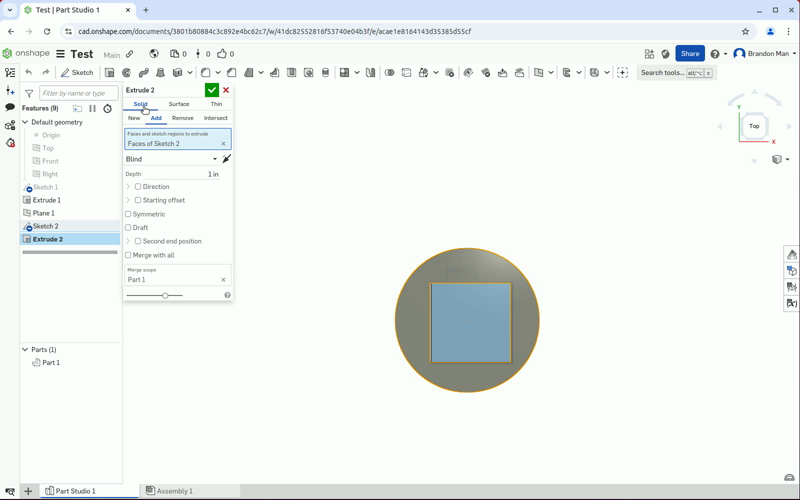
click(143, 106)
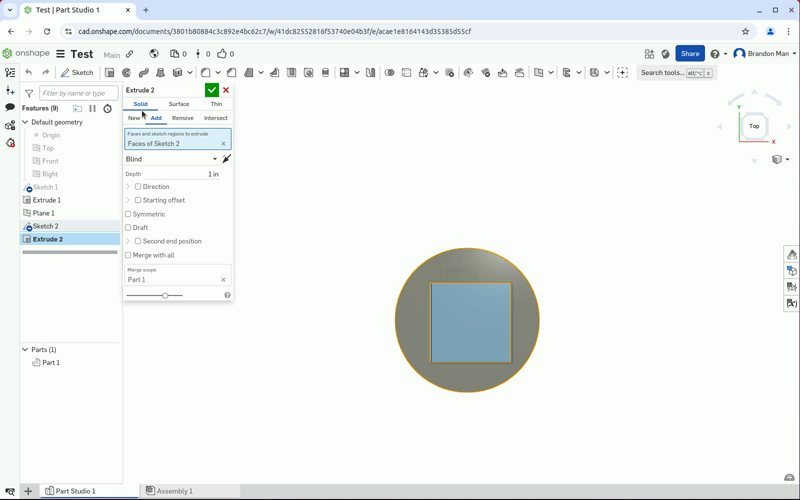
mouse_move(137, 120)
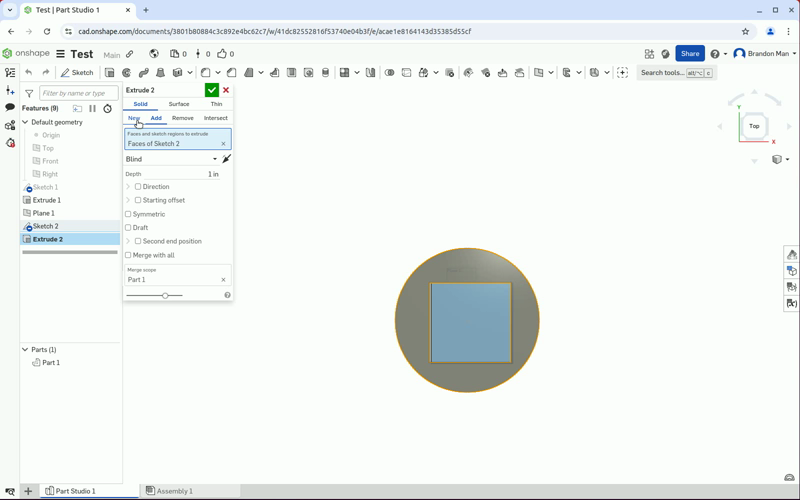
click(137, 120)
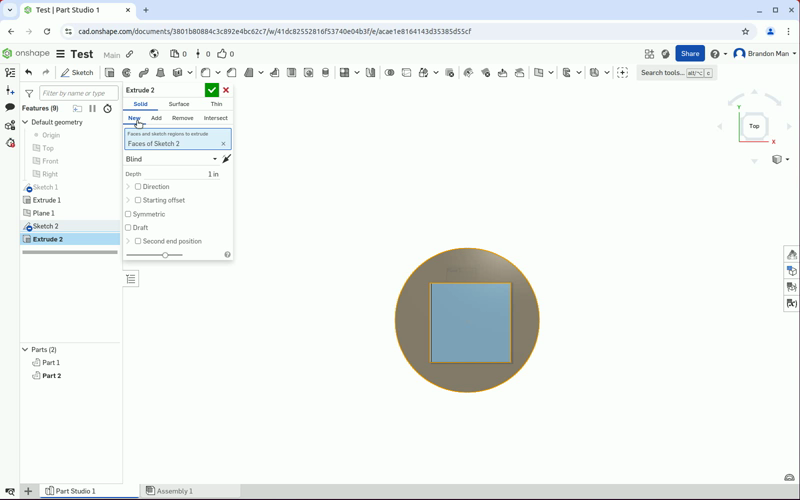
key(tab, 4)
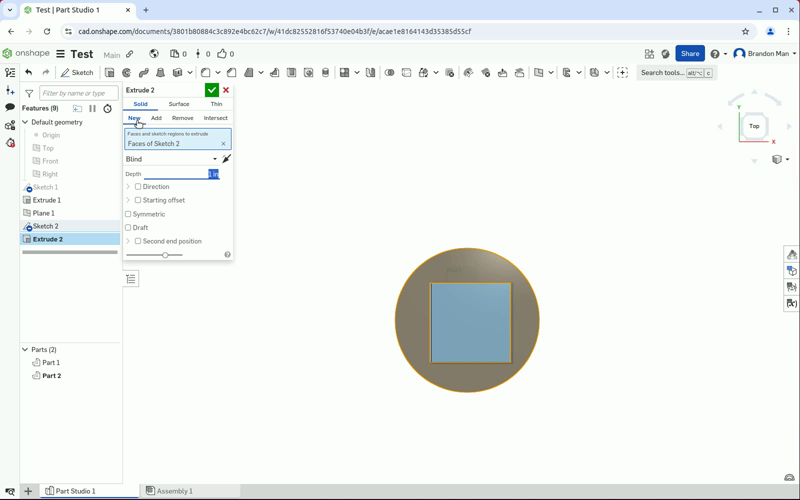
text(16.609)
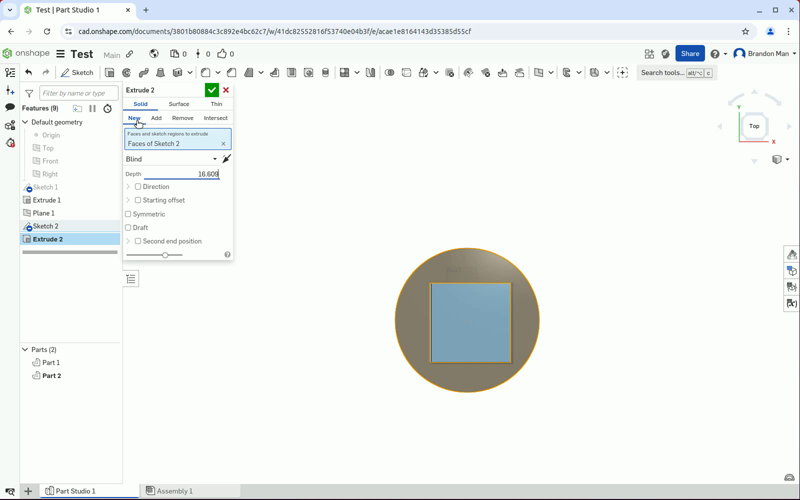
key(enter)
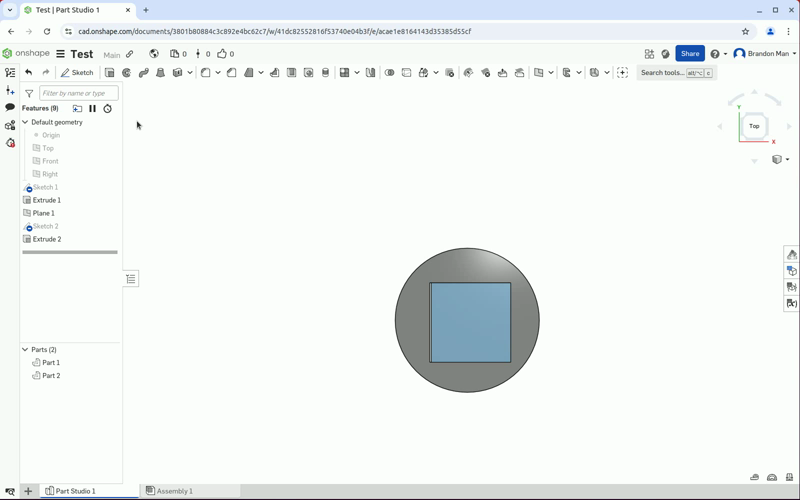
key(shift+h)
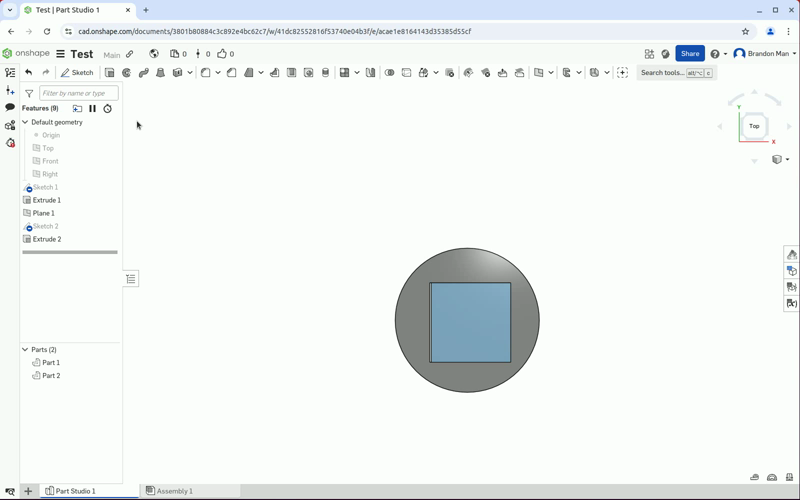
key(shift+h)
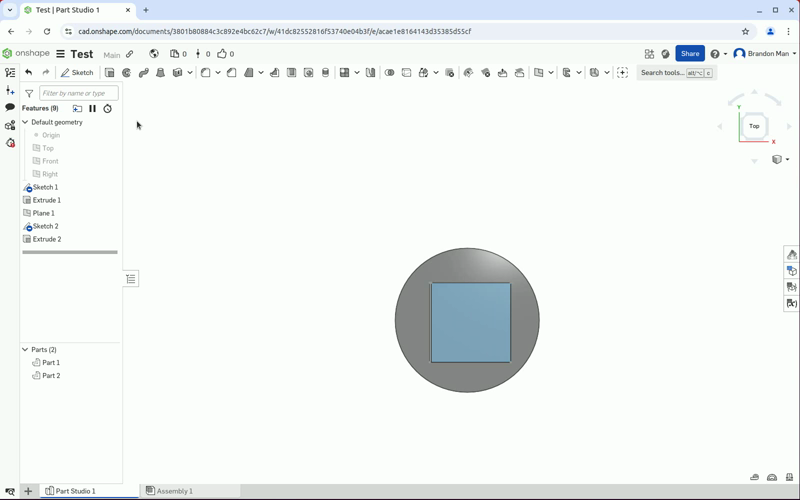
key(shift+7)
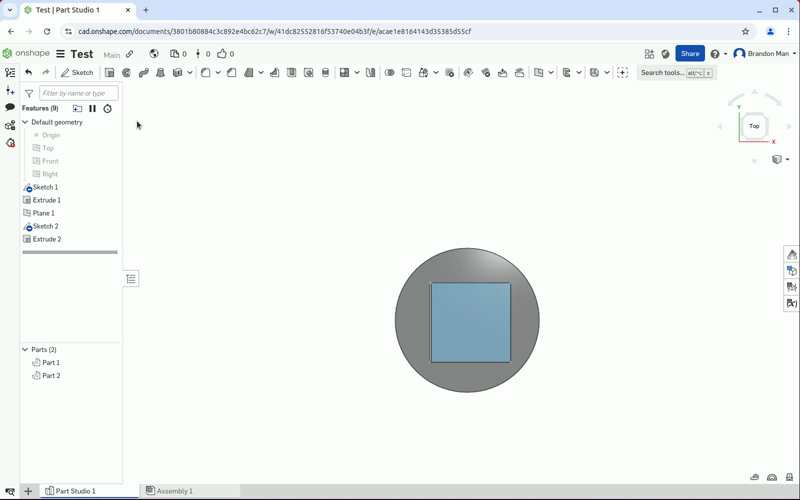
key(up, 3)
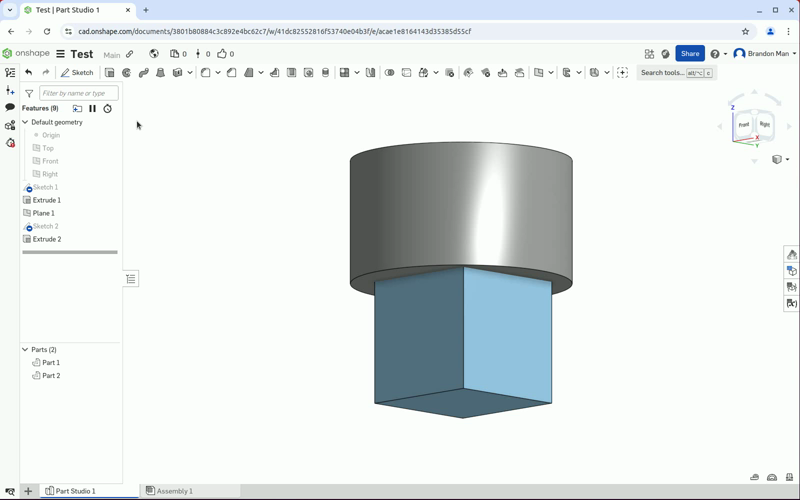
key(left, 3)
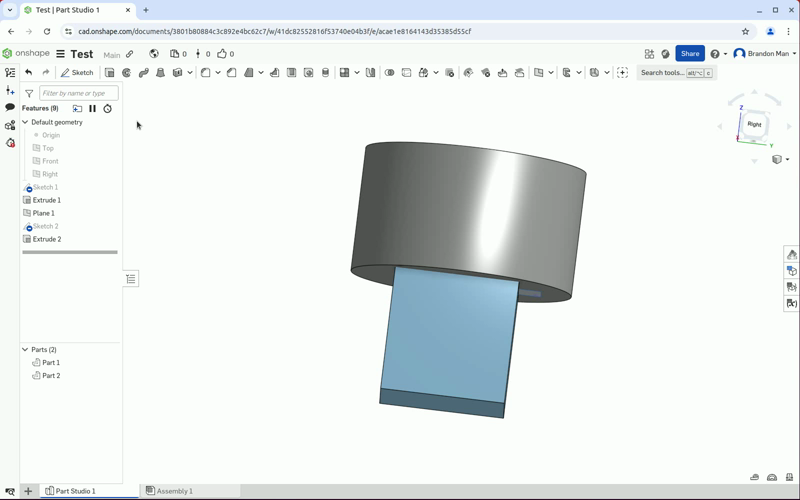
key(right, 3)
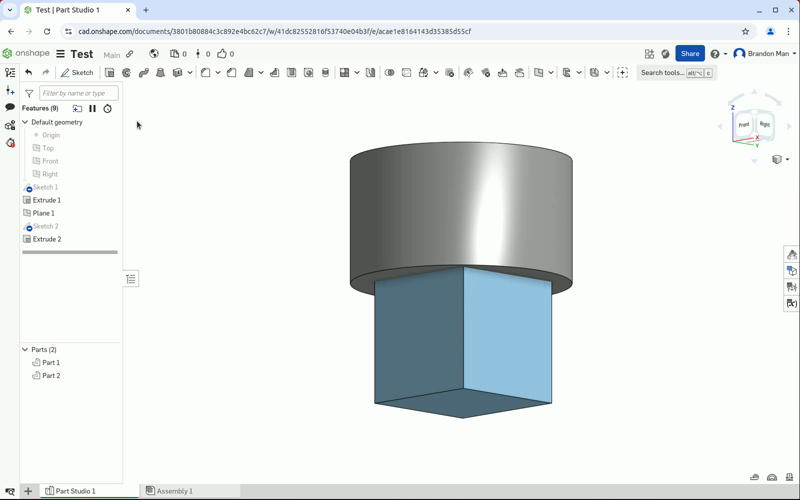
key(down, 3)
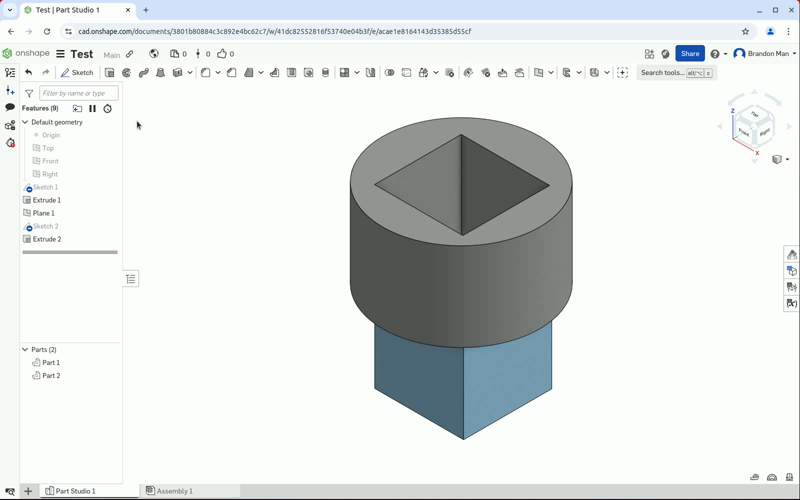
mouse_move(73, 189)
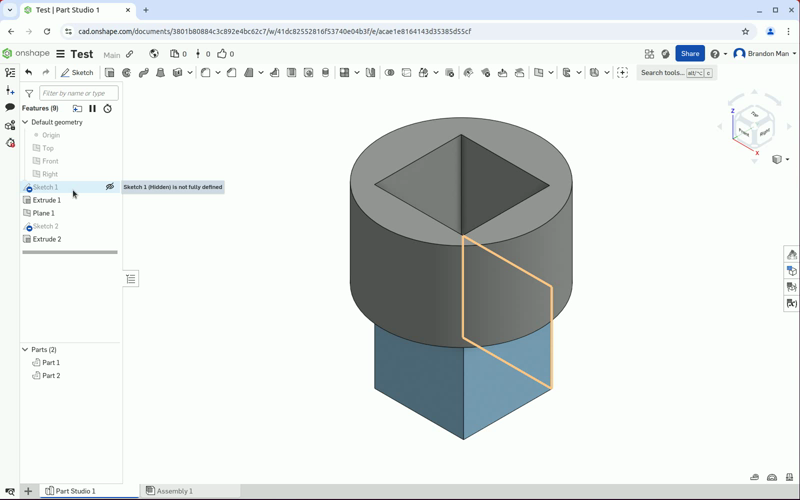
click(73, 189)